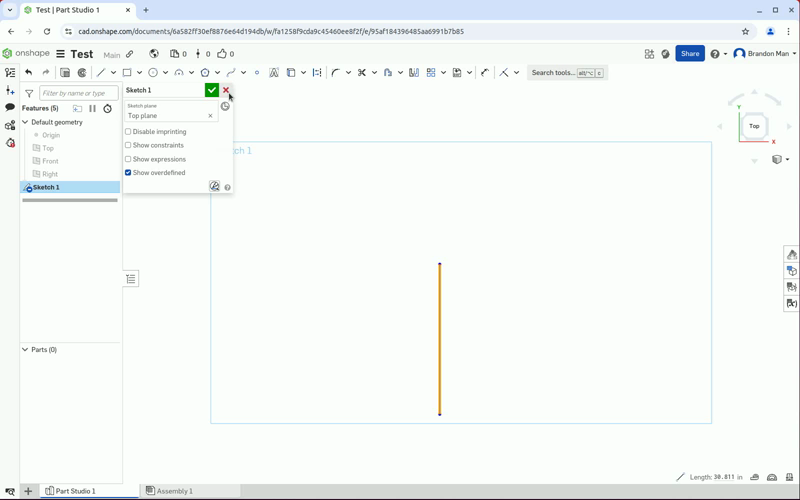
key(shift+h)
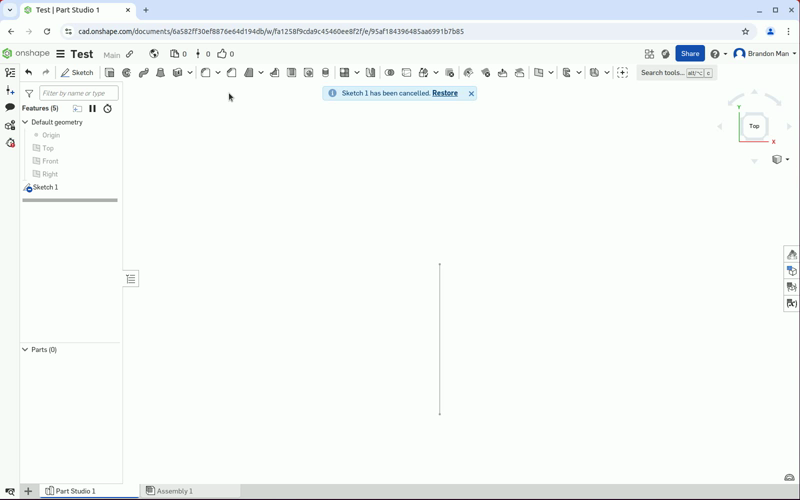
mouse_move(73, 352)
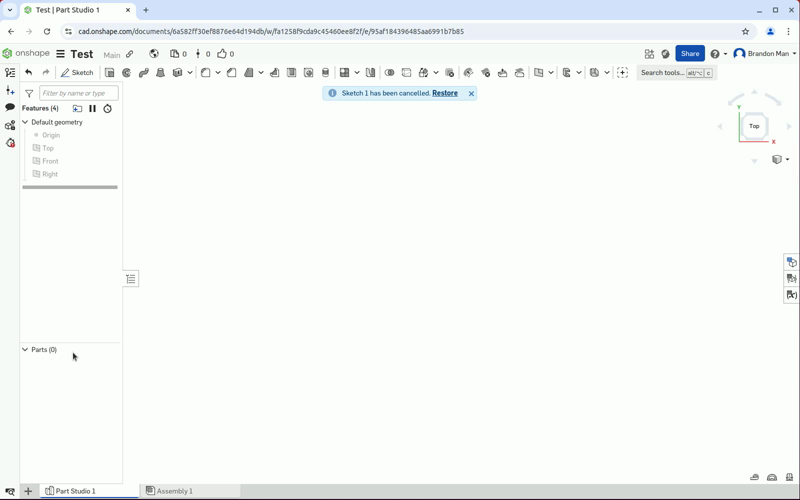
key(y)
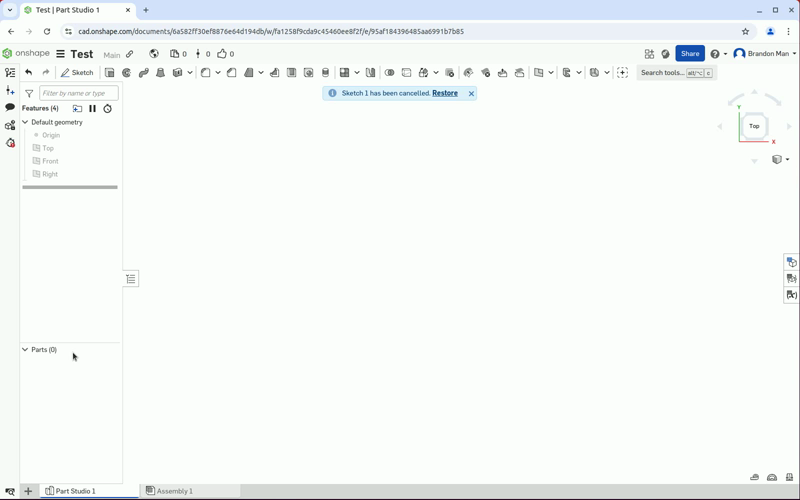
key(shift+p)
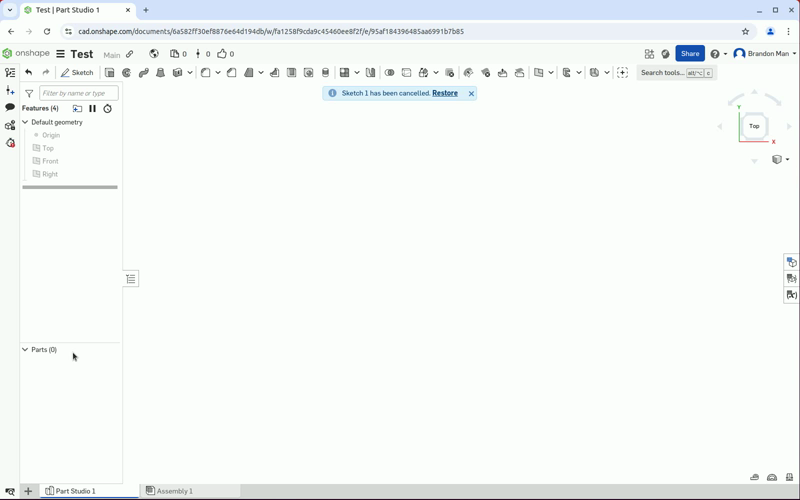
key(space)
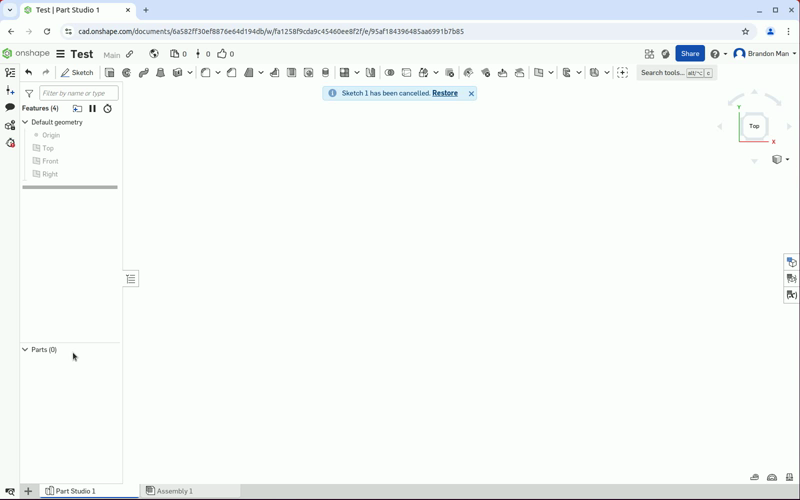
key_down(shift)
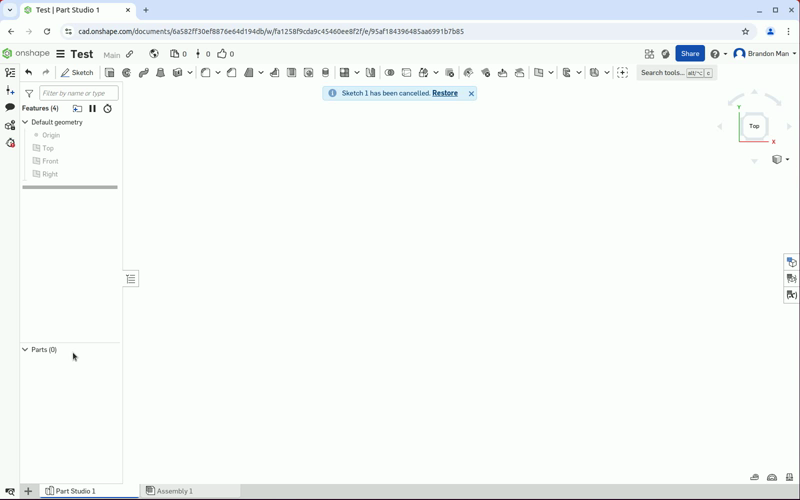
key(up)
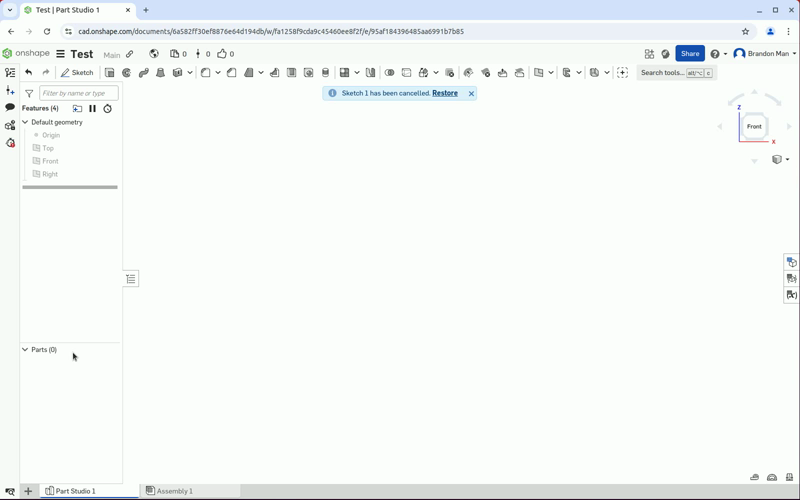
key_up(shift)
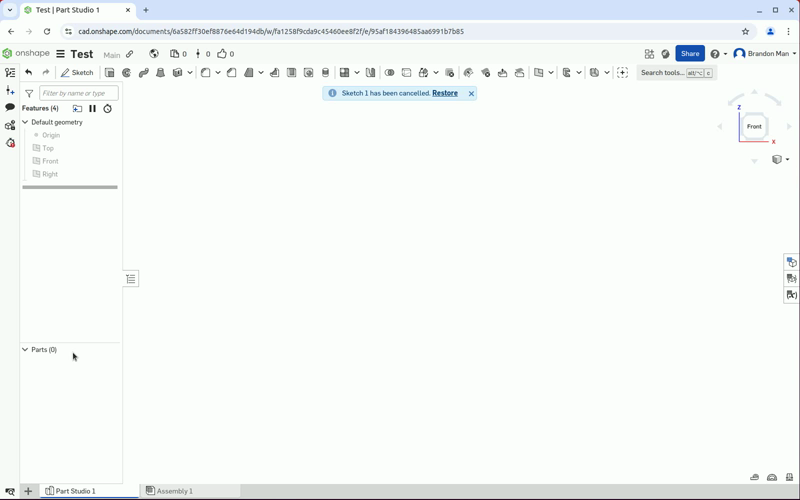
key(space)
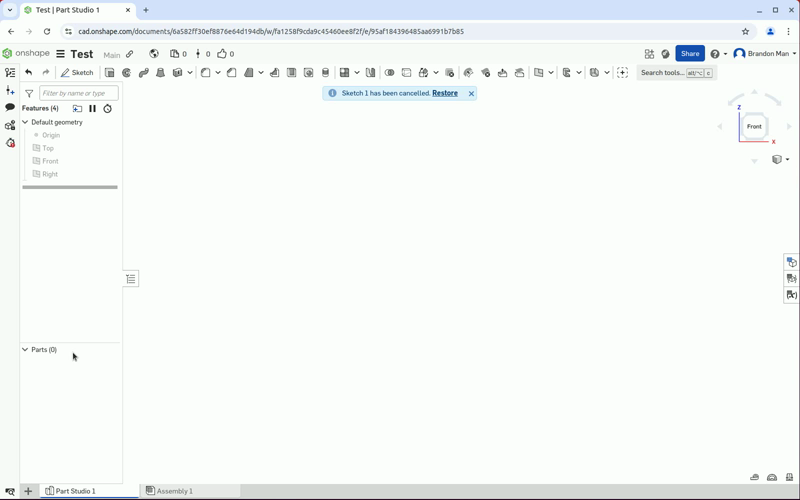
key_down(shift)
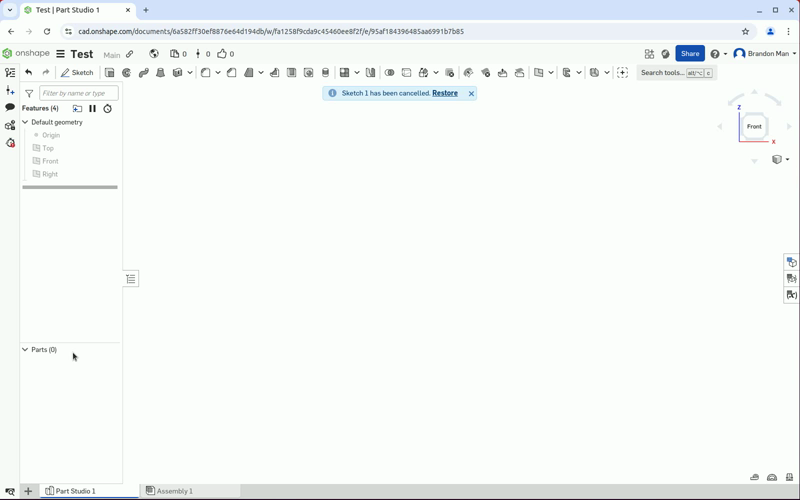
key(left)
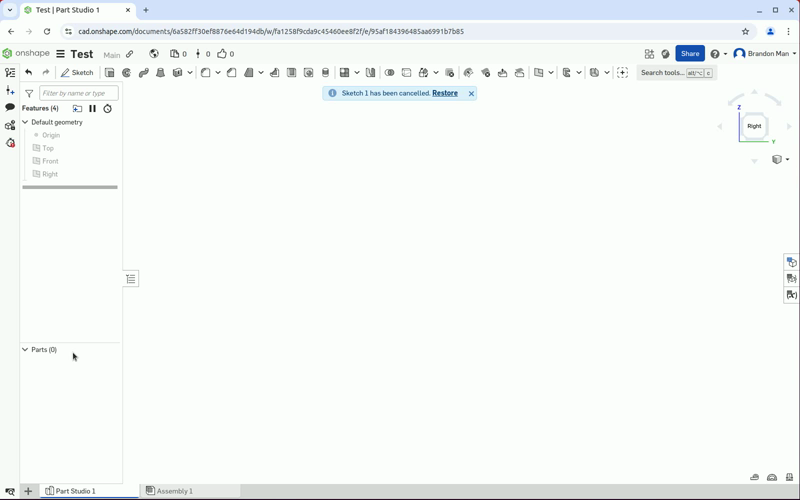
key_up(shift)
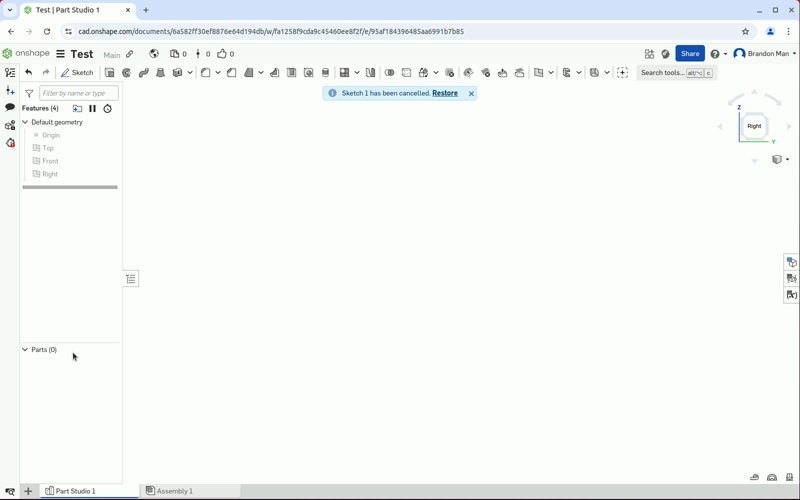
mouse_move(73, 352)
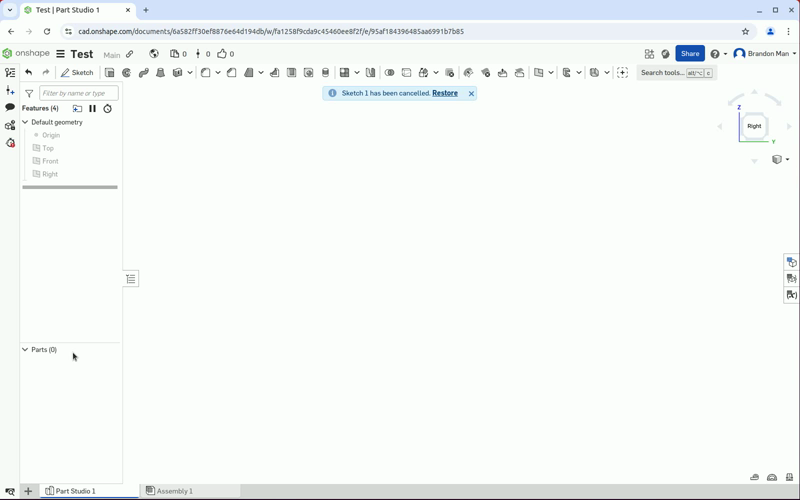
key(shift+y)
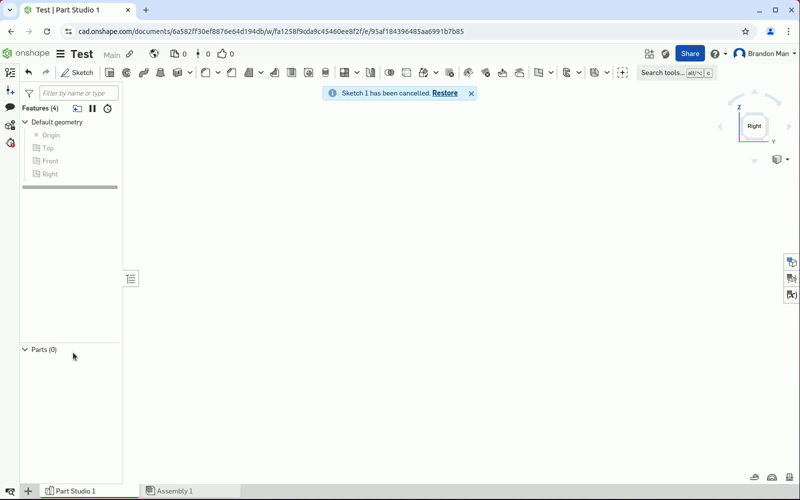
key(shift+s)
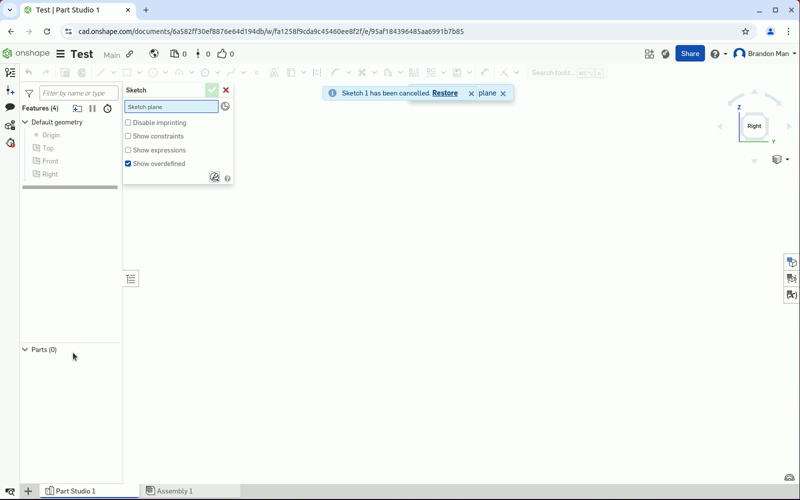
mouse_move(73, 176)
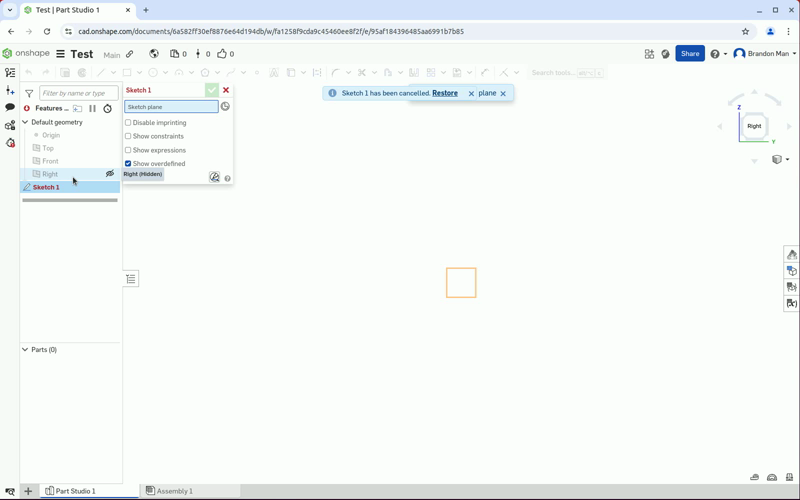
click(73, 176)
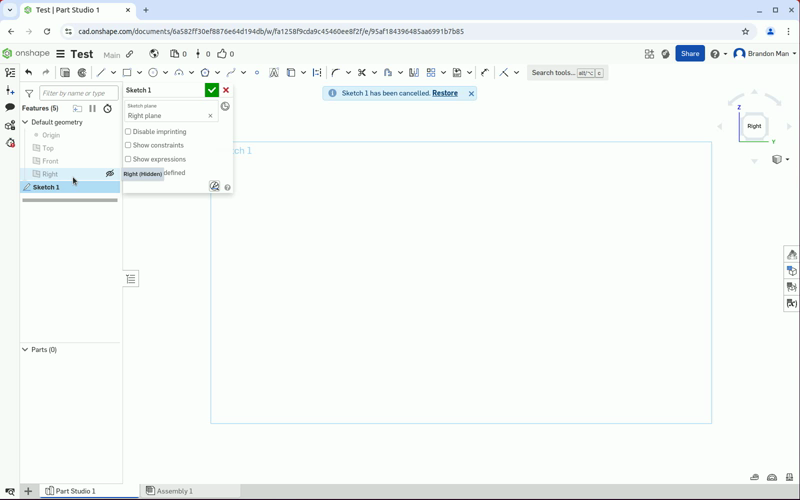
mouse_move(73, 352)
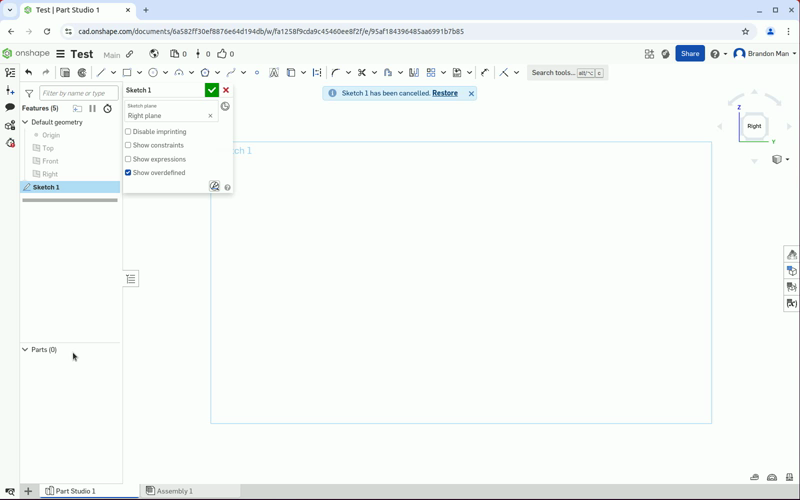
key(y)
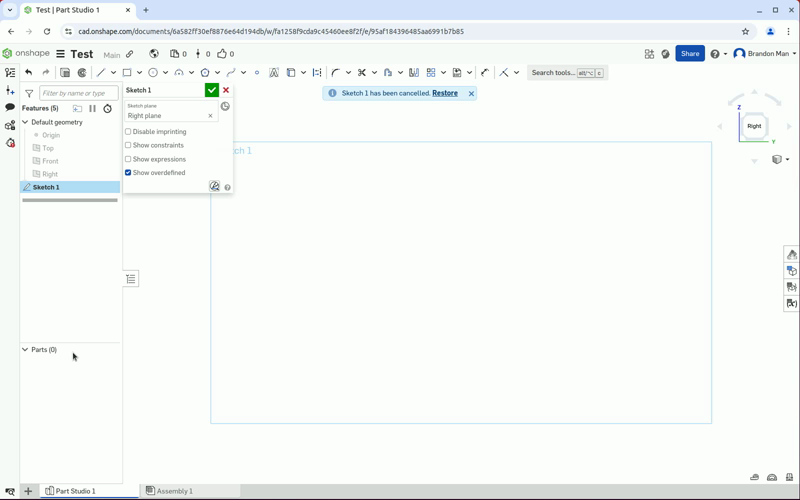
key(l)
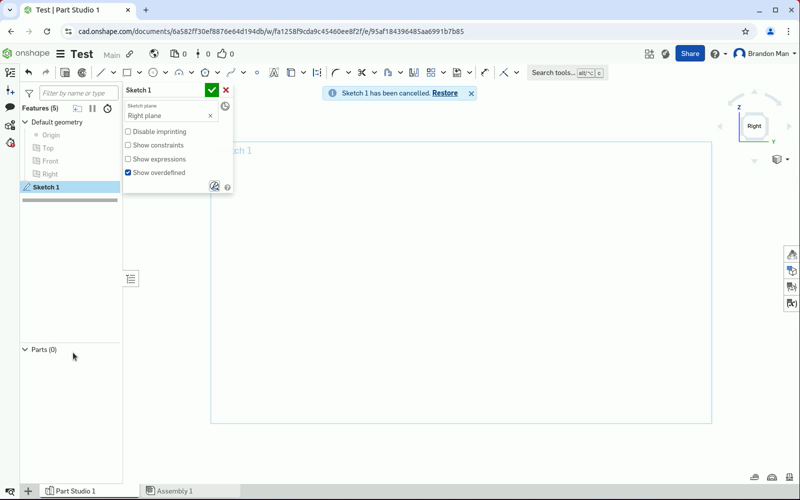
key_down(shift)
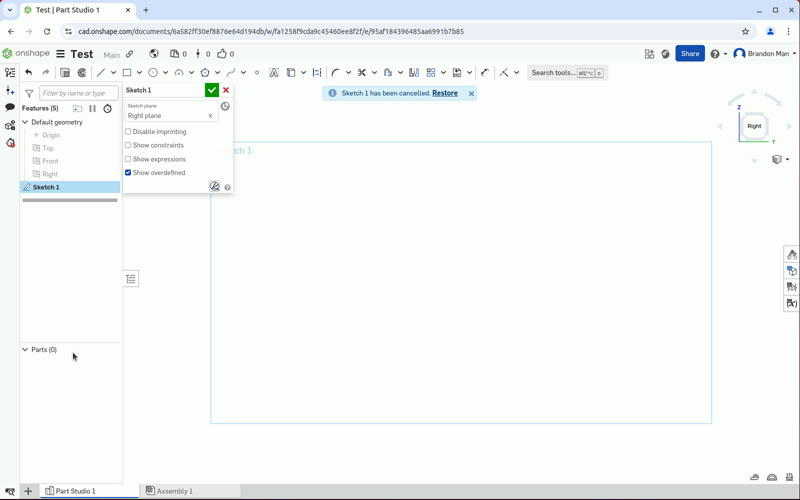
mouse_move(383, 313)
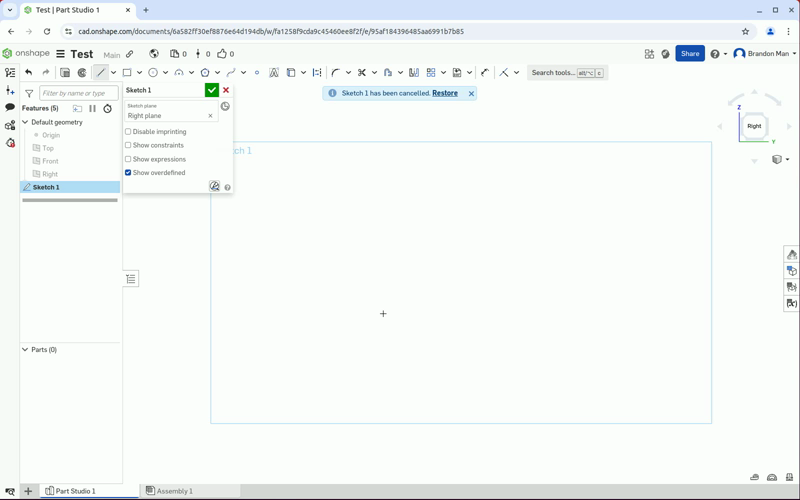
click(383, 313)
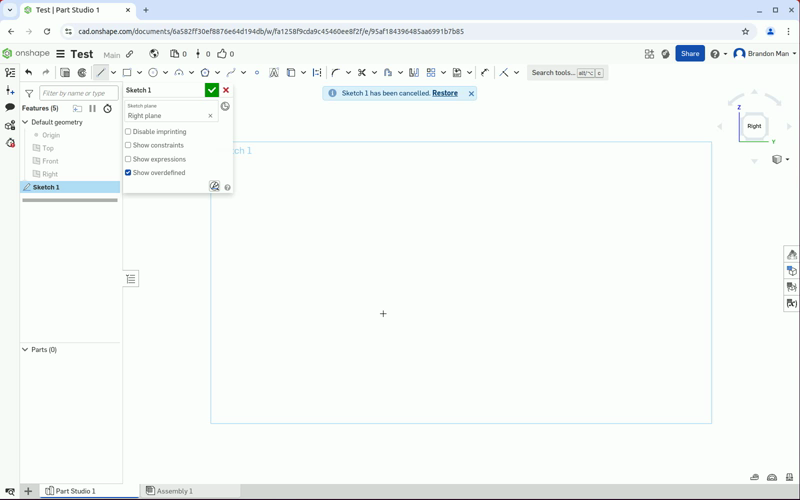
key_up(shift)
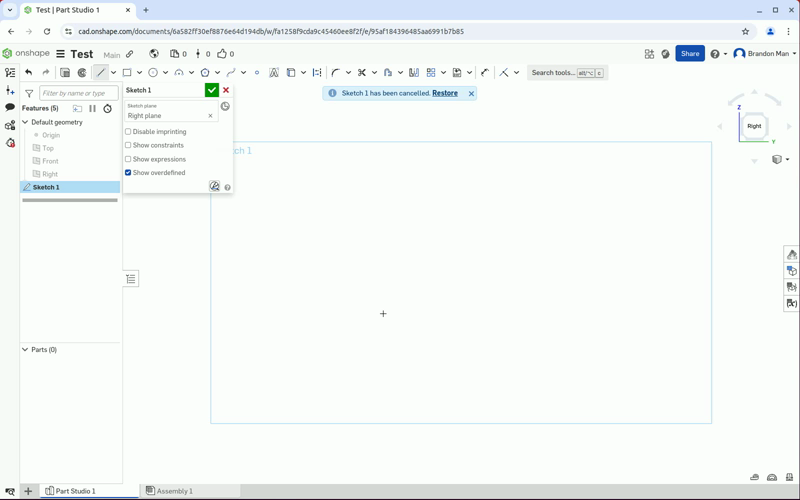
key_down(shift)
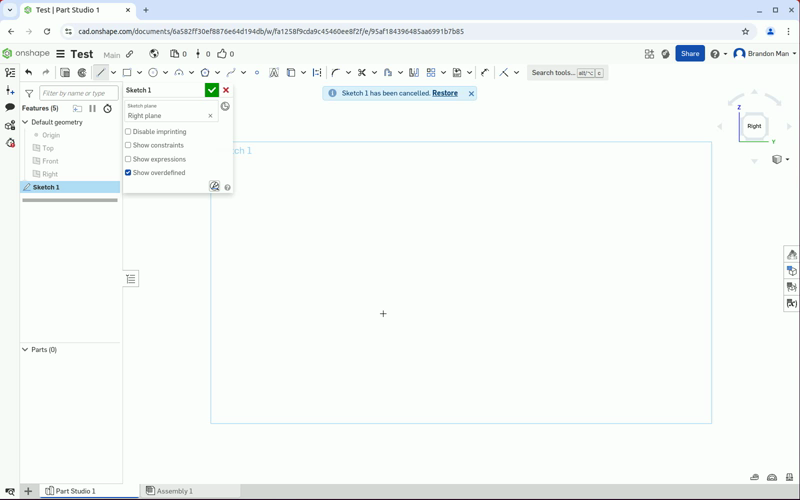
mouse_move(480, 313)
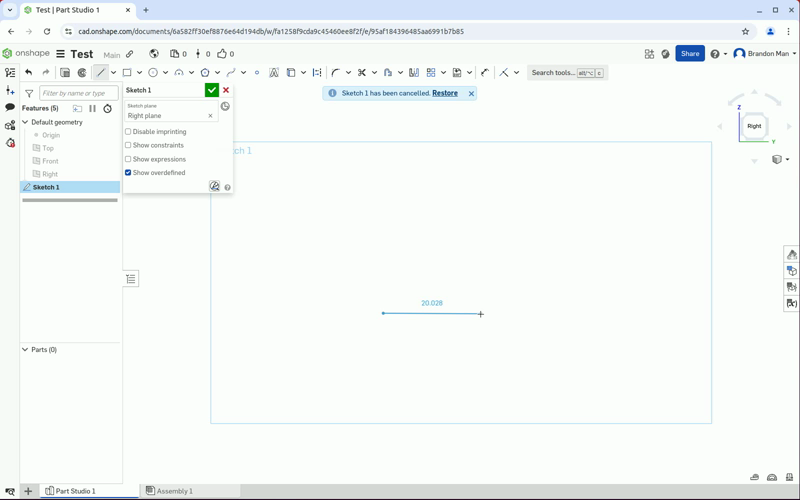
click(480, 313)
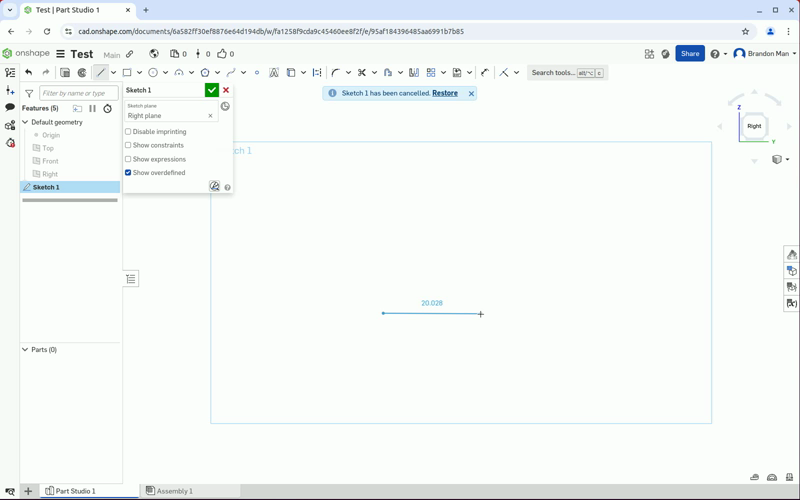
key_up(shift)
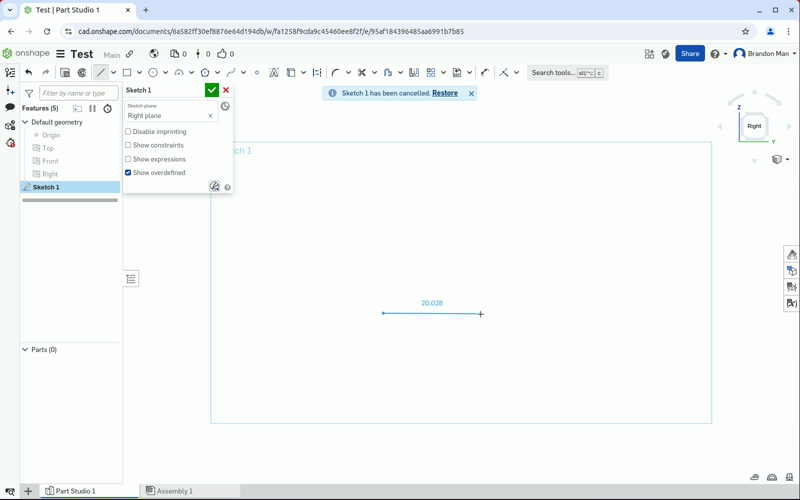
key_down(shift)
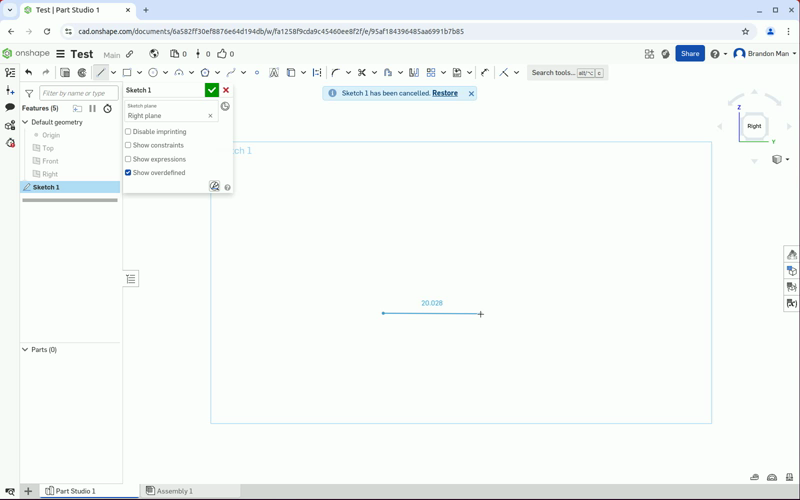
mouse_move(480, 248)
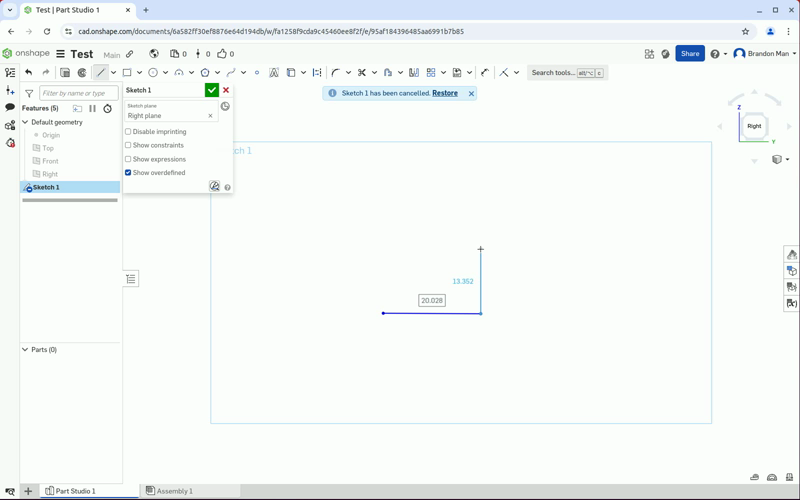
click(480, 248)
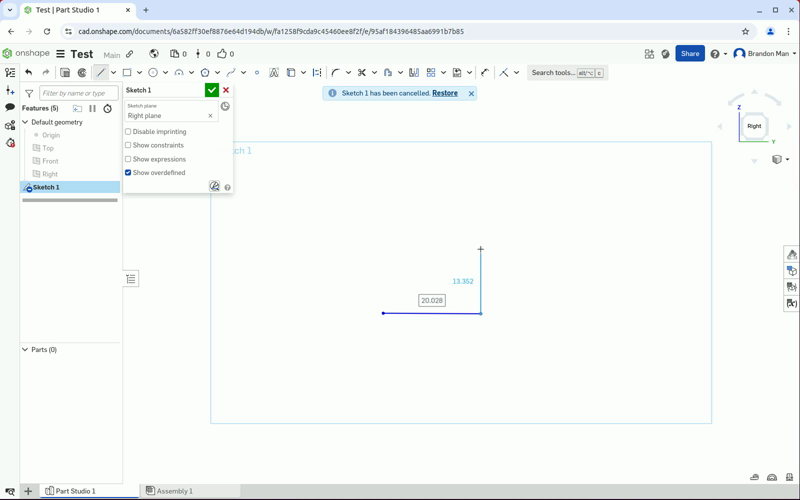
key_up(shift)
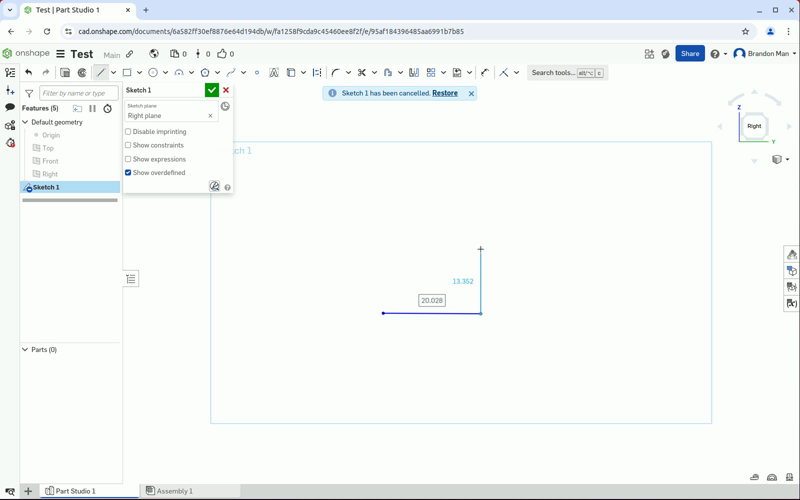
key_down(shift)
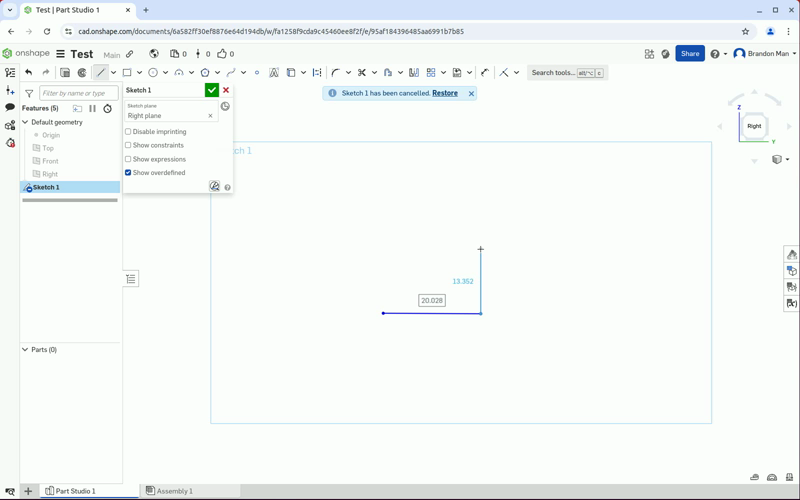
mouse_move(510, 248)
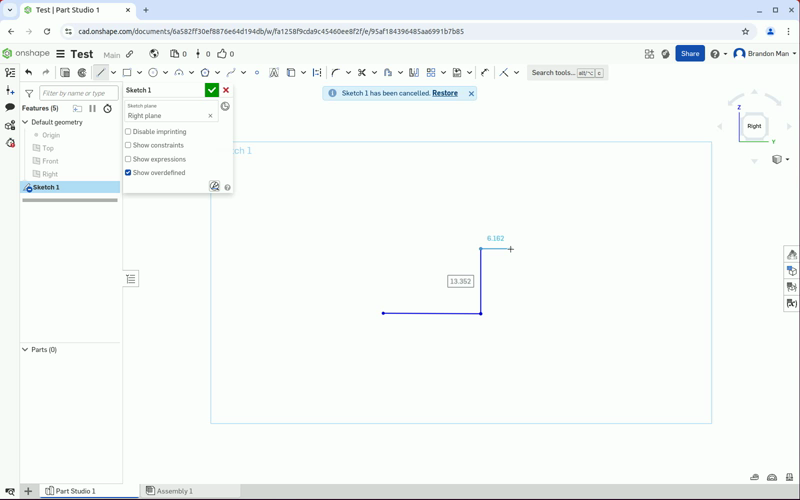
mouse_move(430, 248)
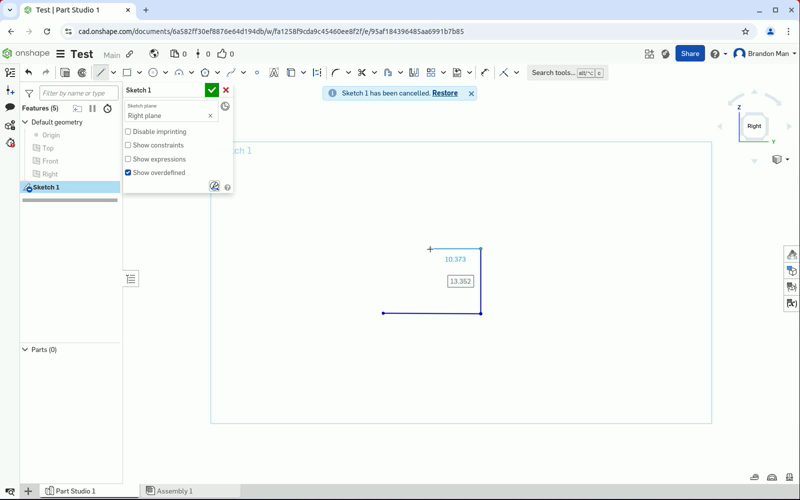
click(430, 248)
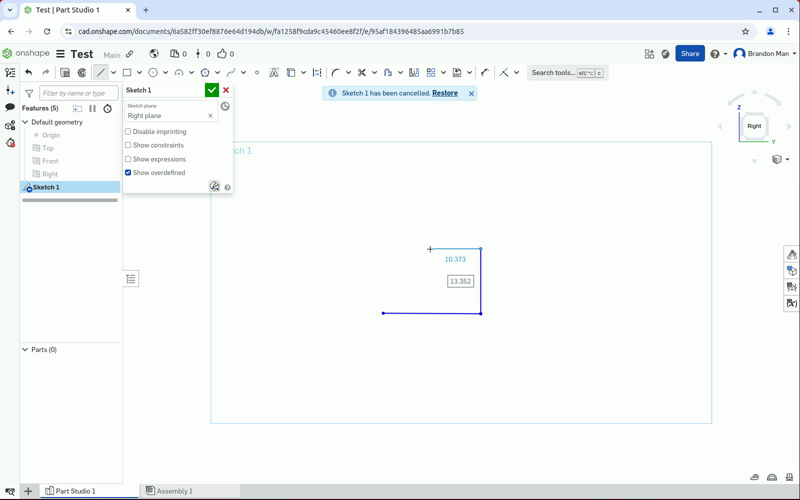
key_up(shift)
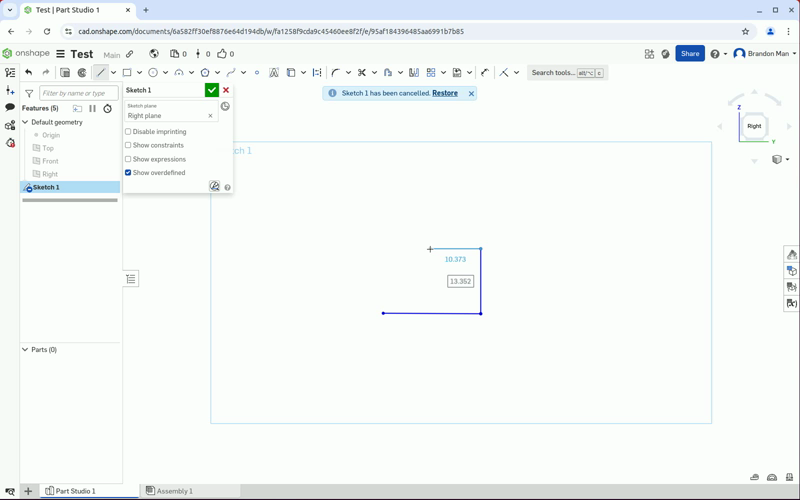
key_down(shift)
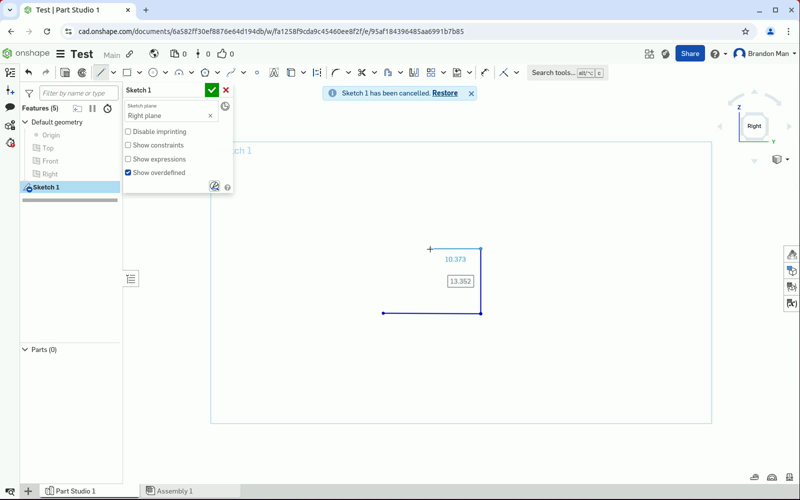
mouse_move(460, 248)
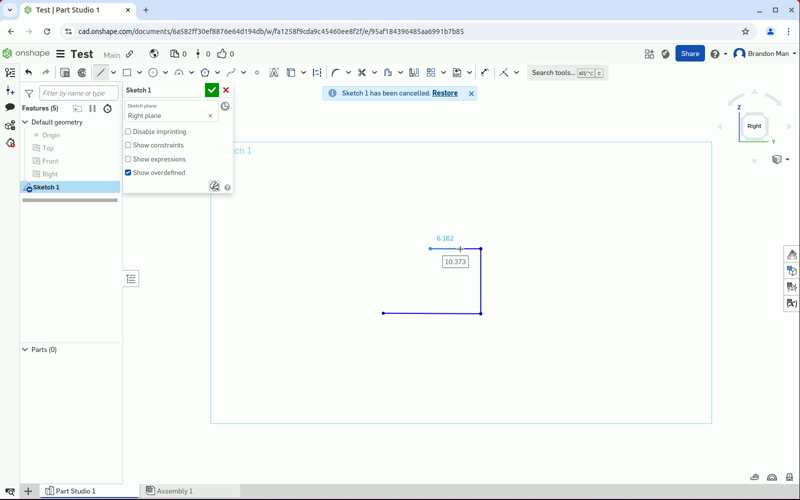
mouse_move(430, 279)
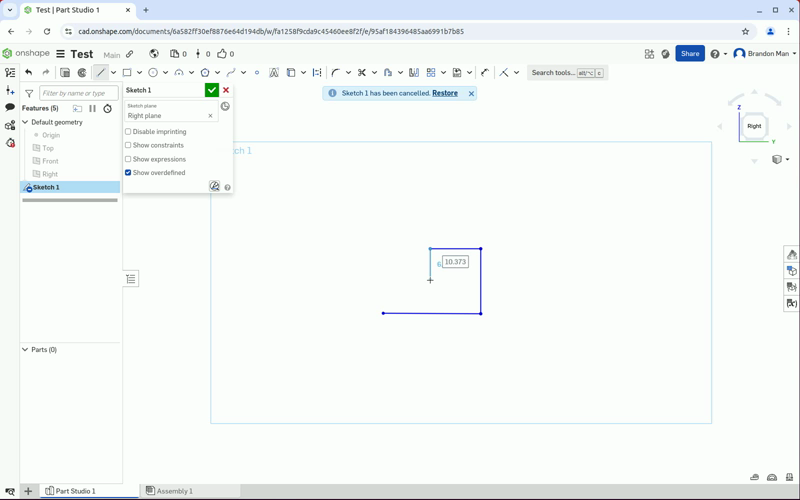
click(430, 279)
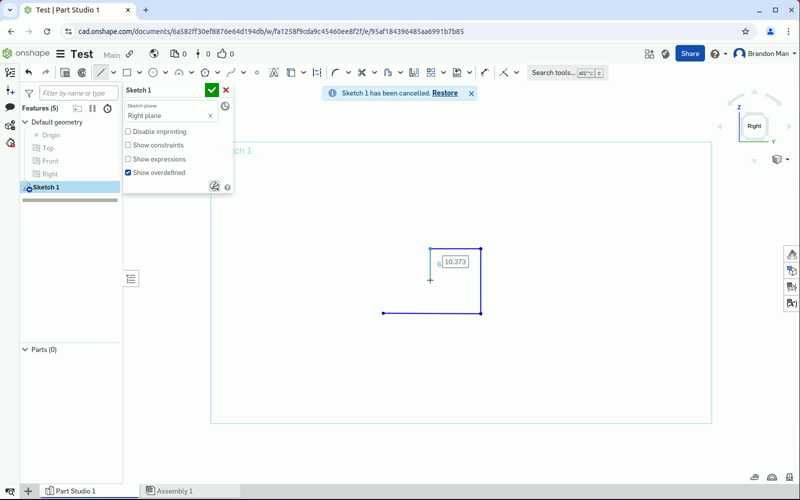
key_up(shift)
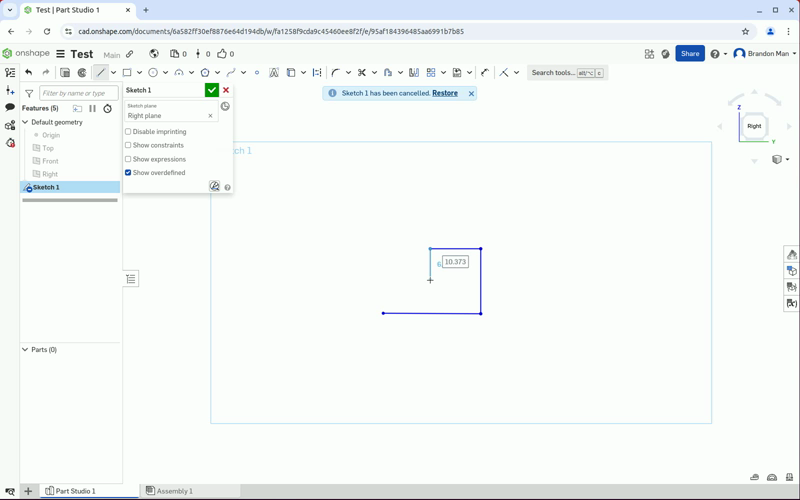
key_down(shift)
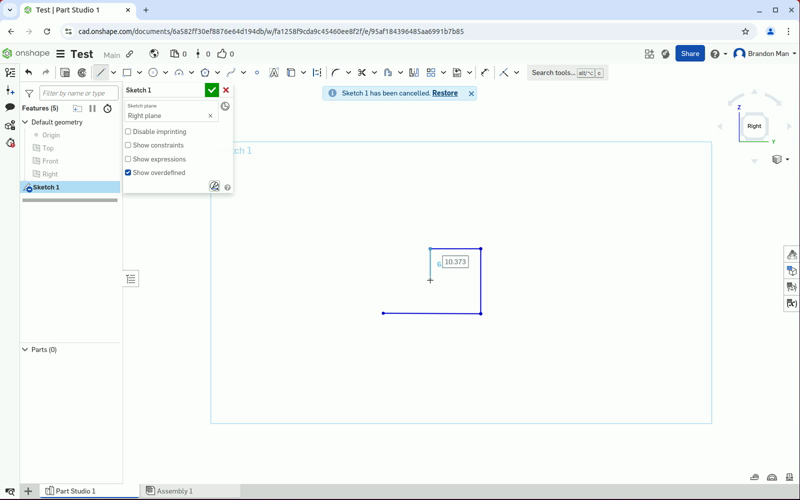
mouse_move(460, 279)
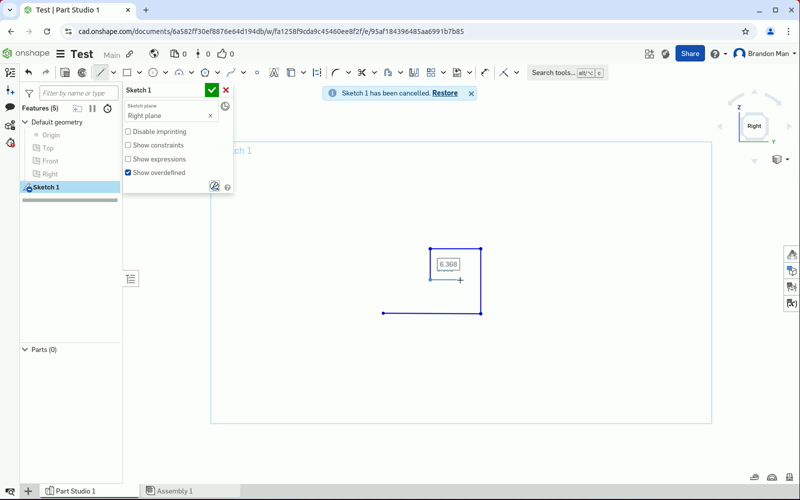
mouse_move(383, 279)
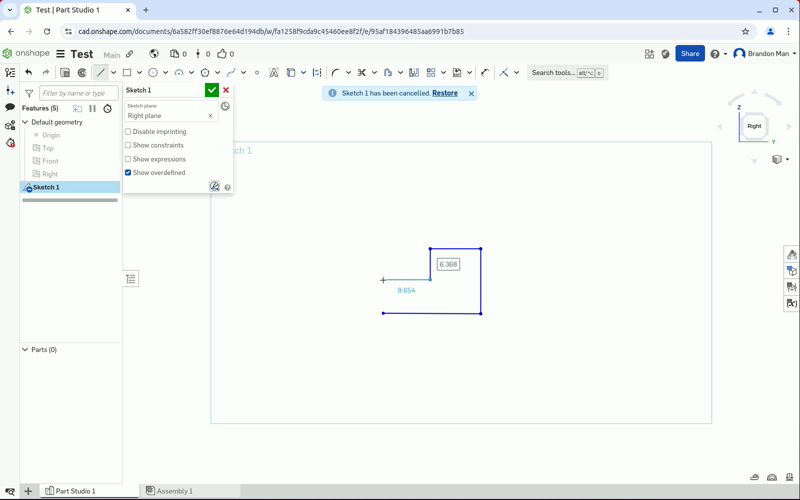
click(383, 279)
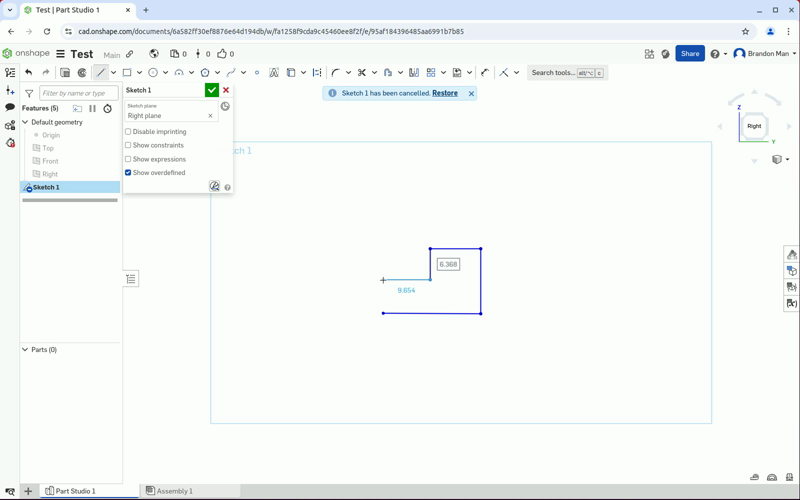
key_up(shift)
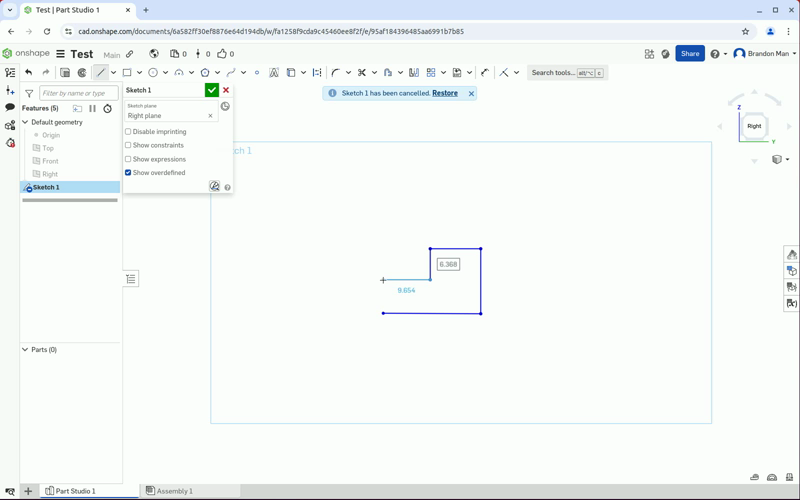
mouse_move(413, 279)
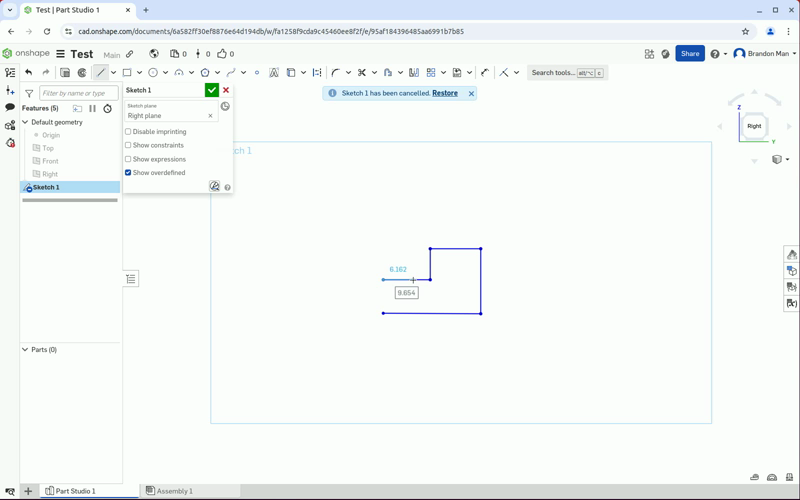
key_down(shift)
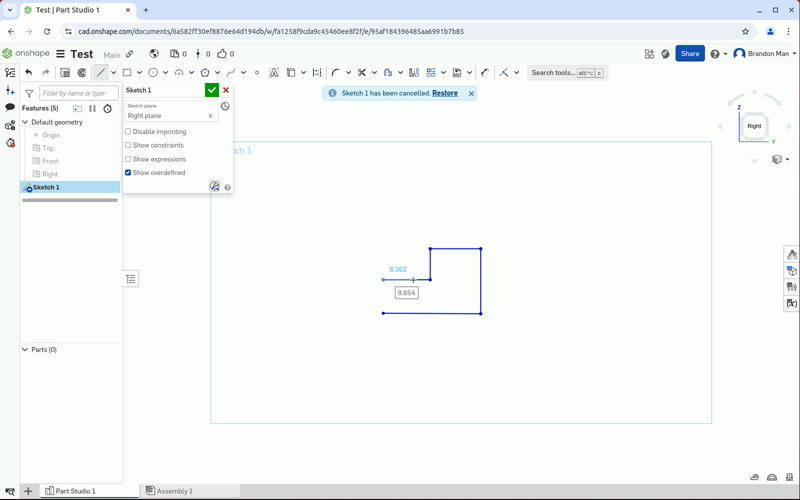
mouse_move(383, 313)
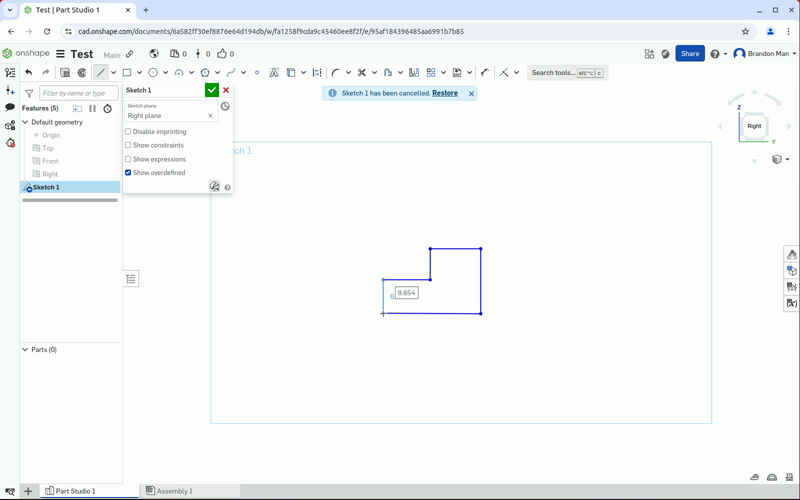
key_up(shift)
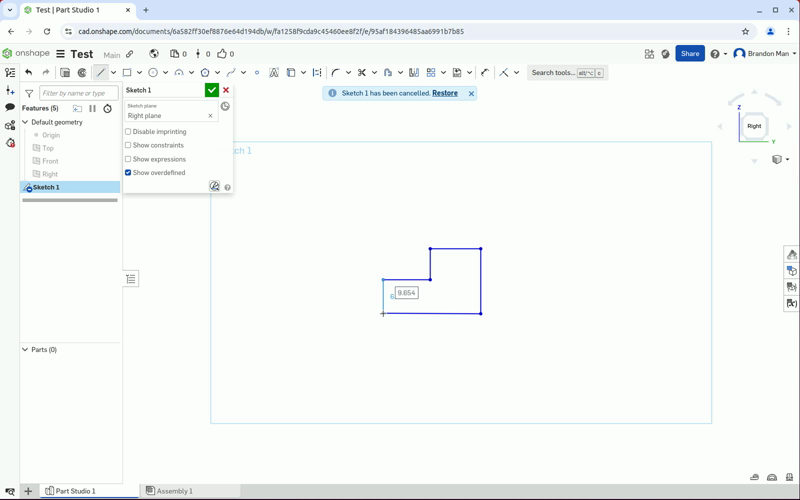
click(383, 313)
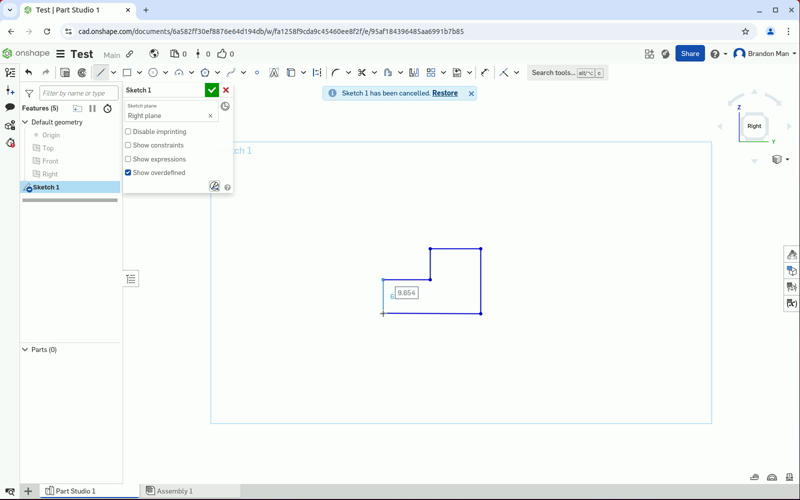
key(esc)
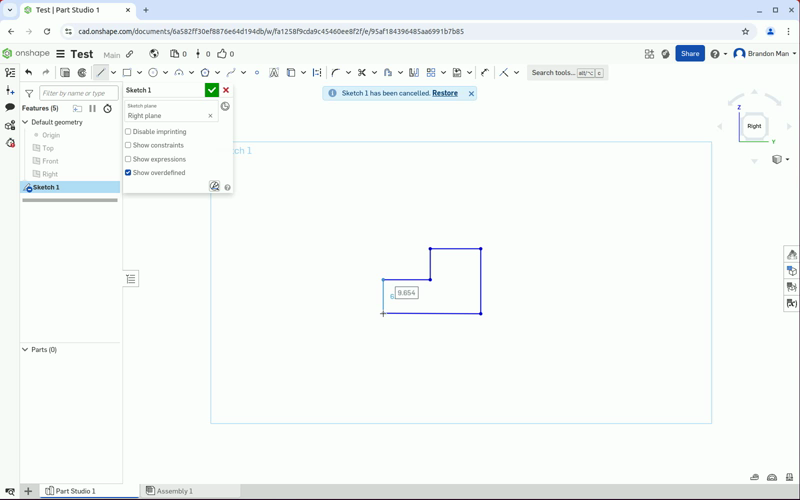
mouse_move(401, 302)
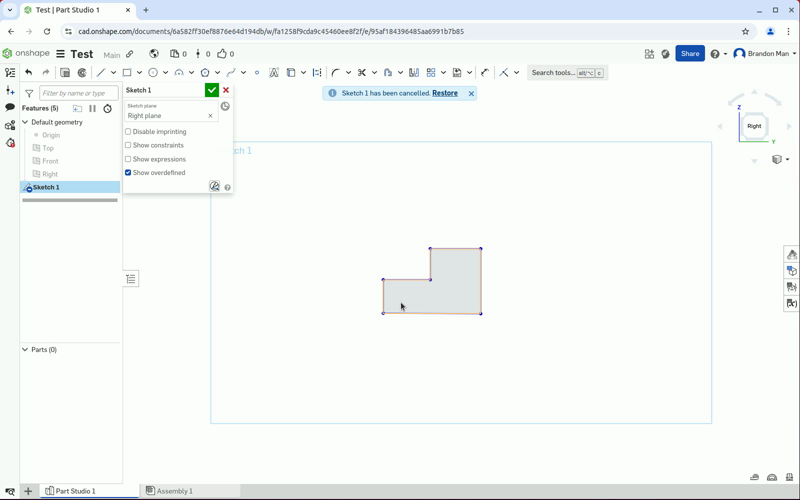
click(401, 302)
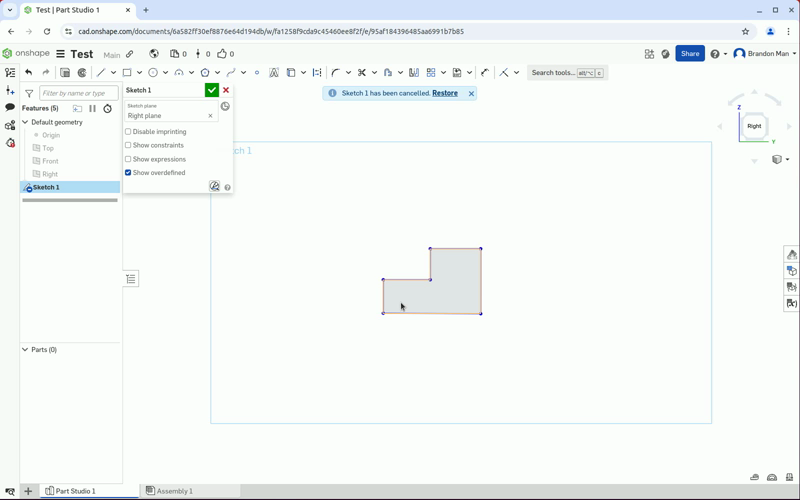
mouse_move(73, 352)
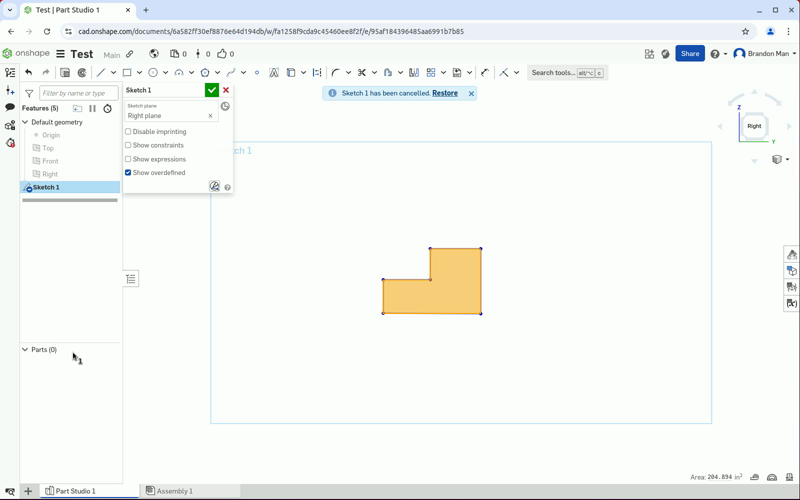
key(shift+y)
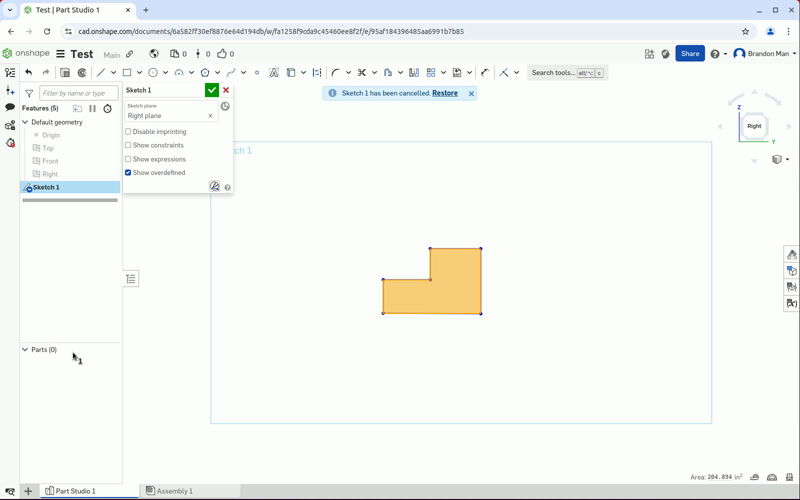
key(shift+e)
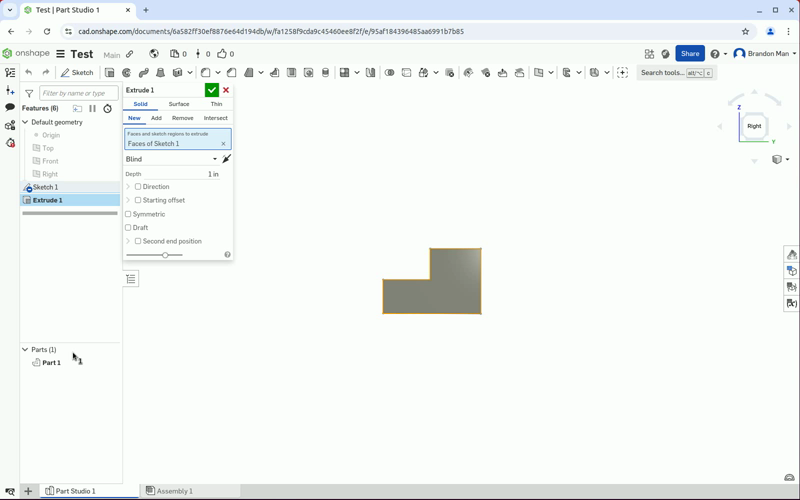
mouse_move(143, 106)
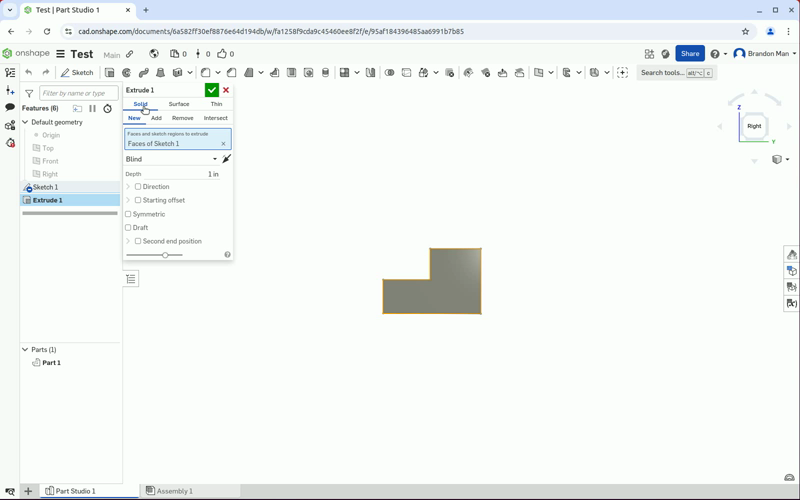
click(143, 106)
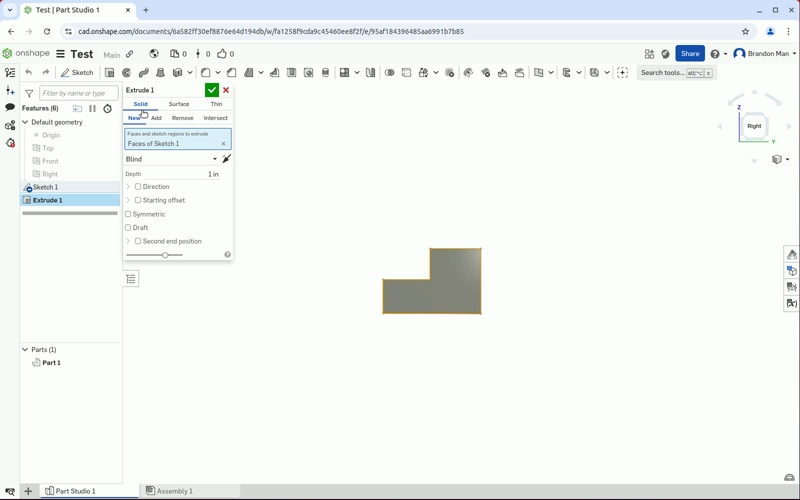
mouse_move(137, 120)
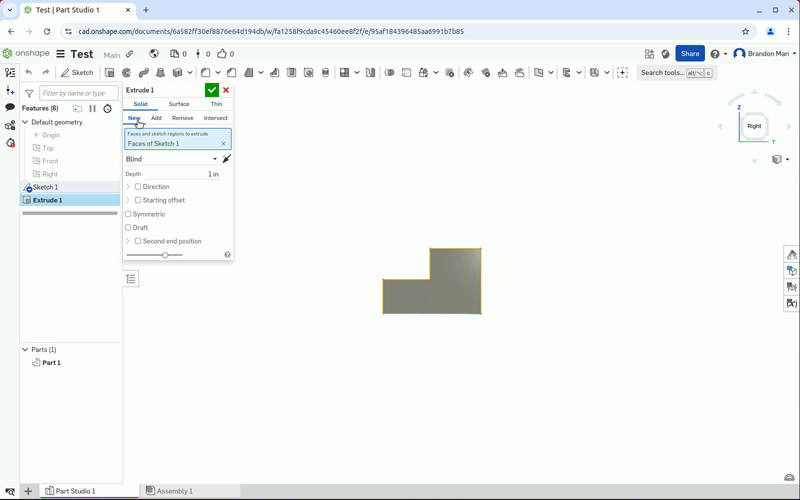
click(137, 120)
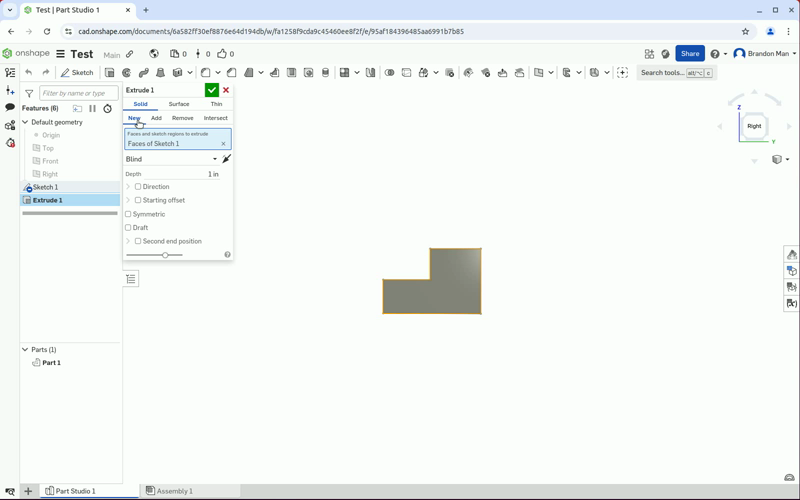
key(tab, 4)
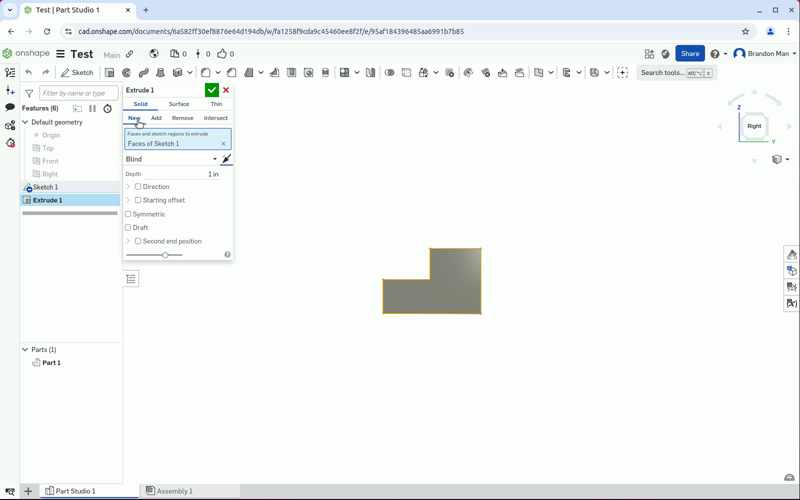
text(-23.108)
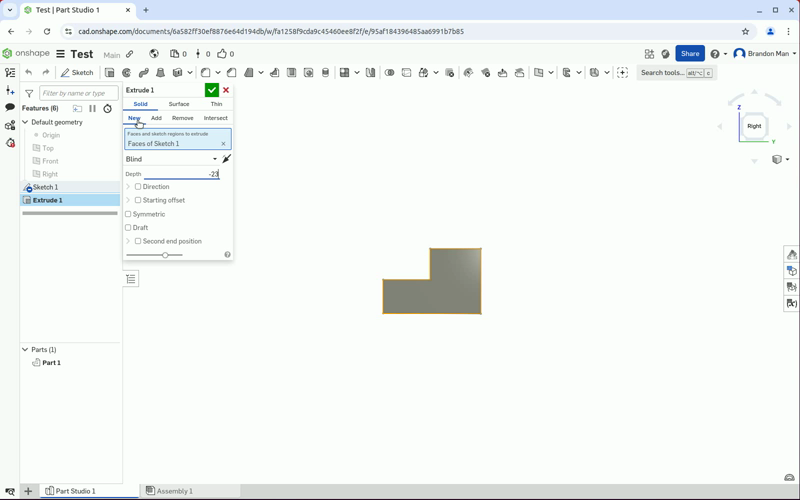
key(enter)
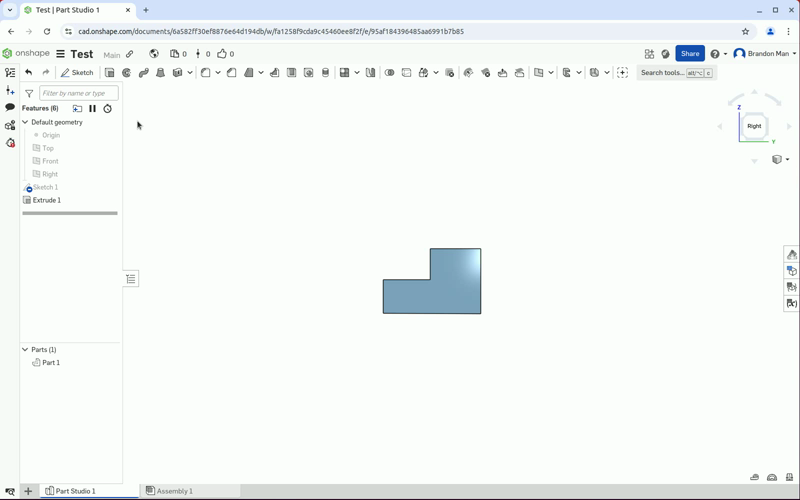
key(shift+h)
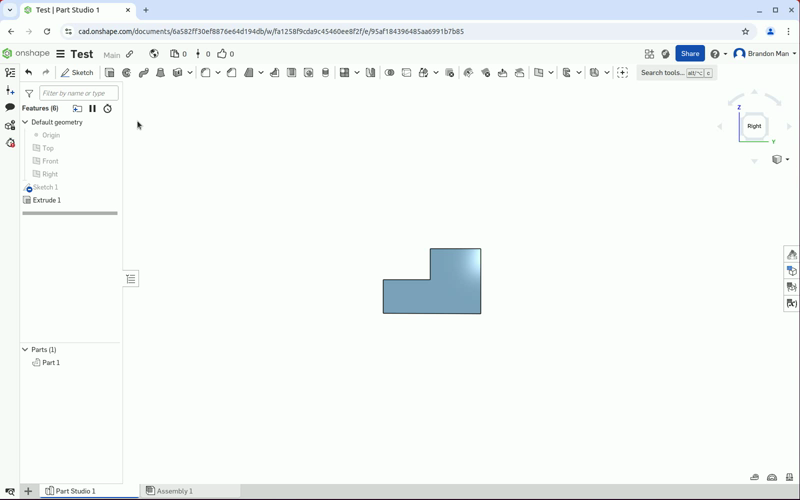
key(shift+h)
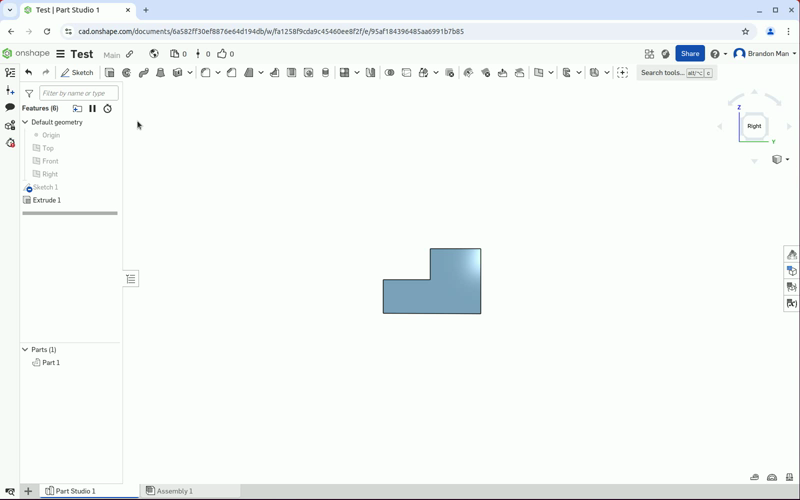
mouse_move(73, 189)
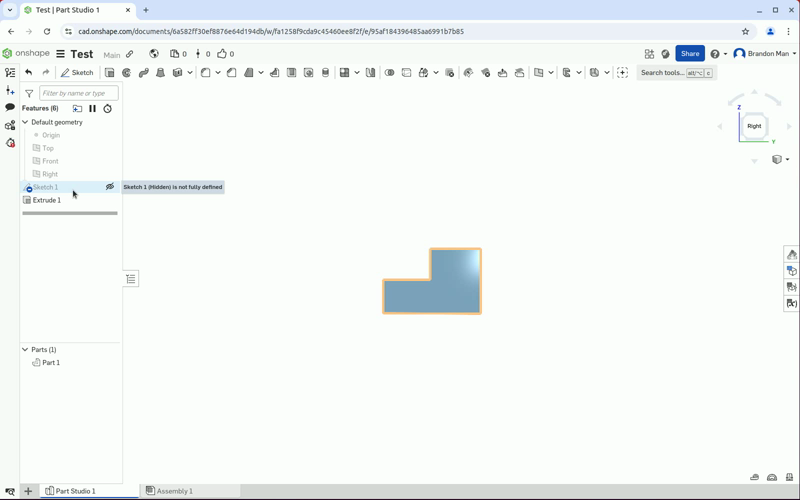
click(73, 189)
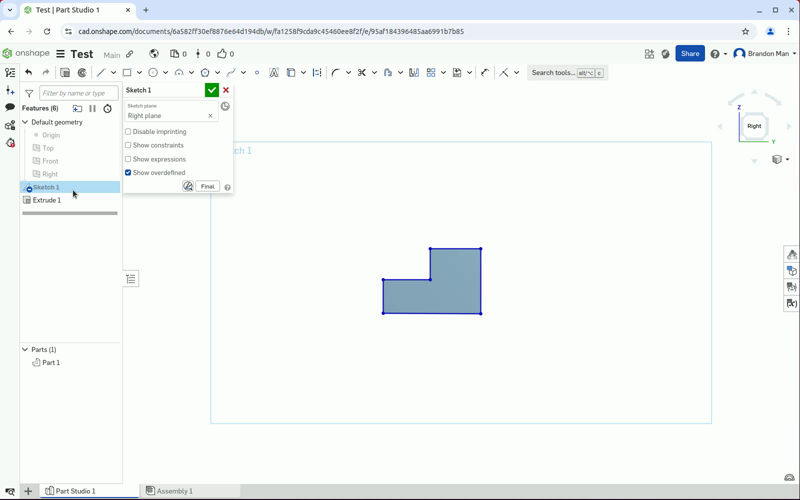
mouse_move(229, 92)
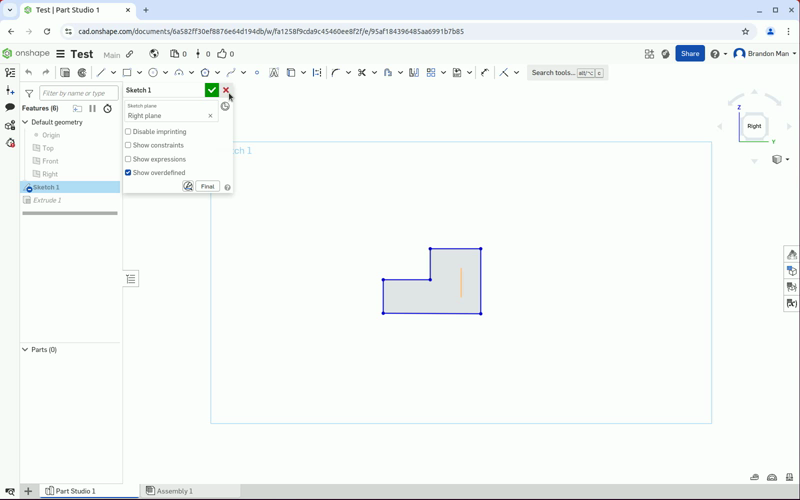
click(229, 92)
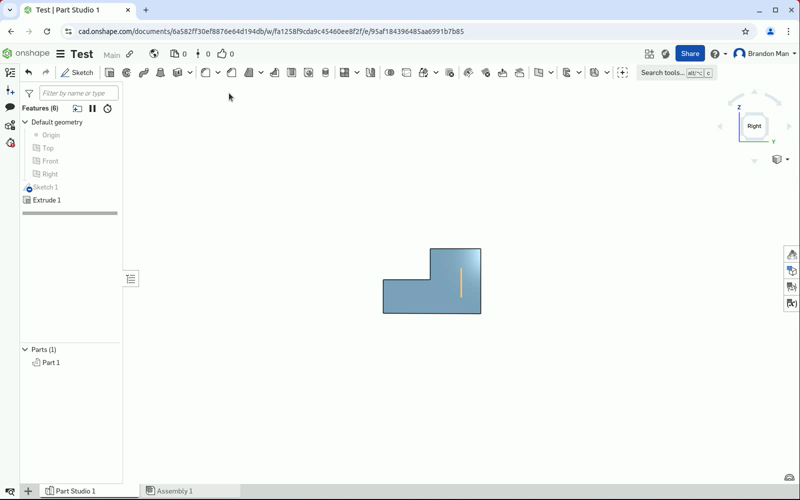
mouse_move(73, 352)
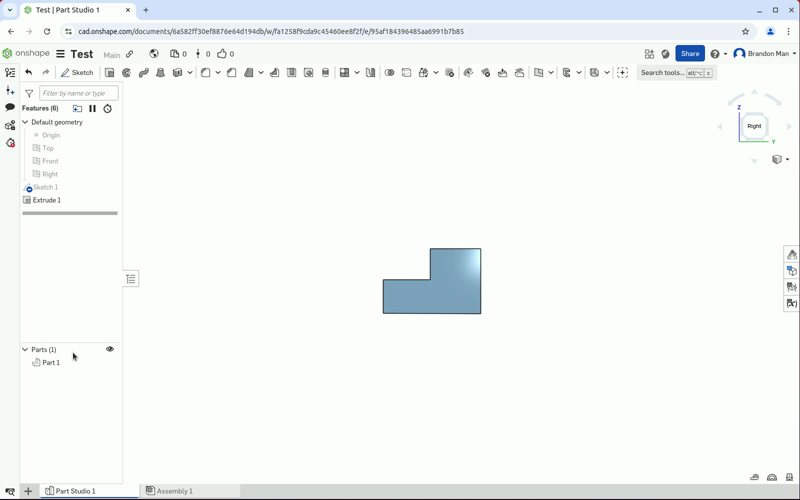
key(y)
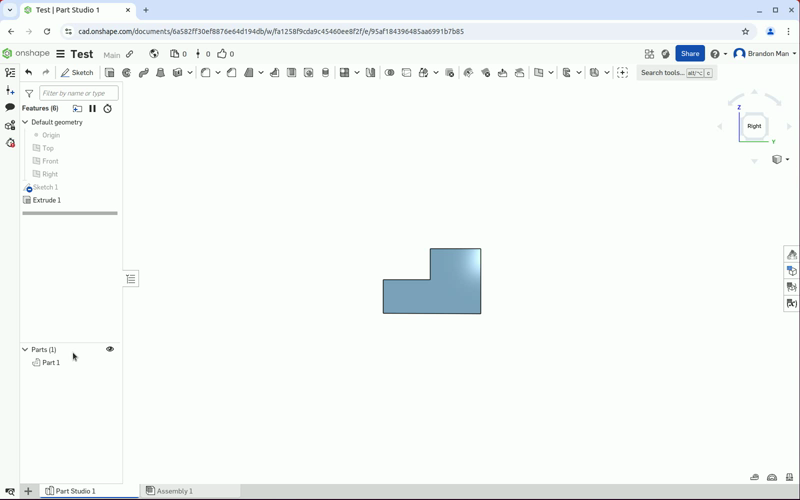
key(shift+p)
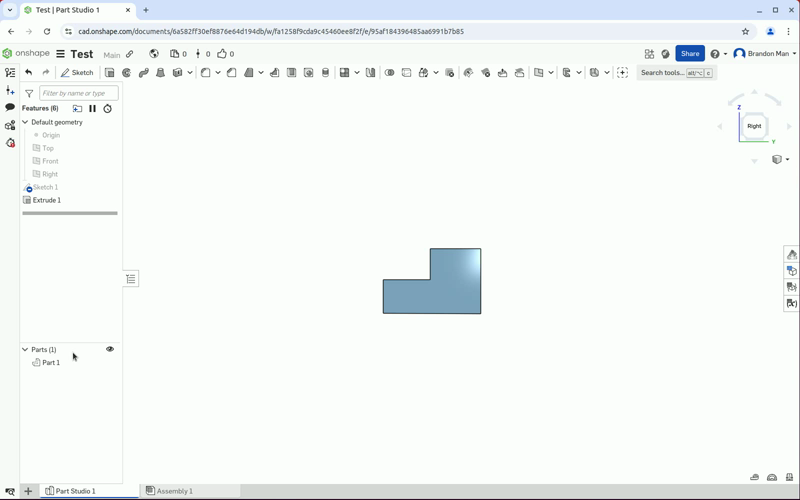
key(space)
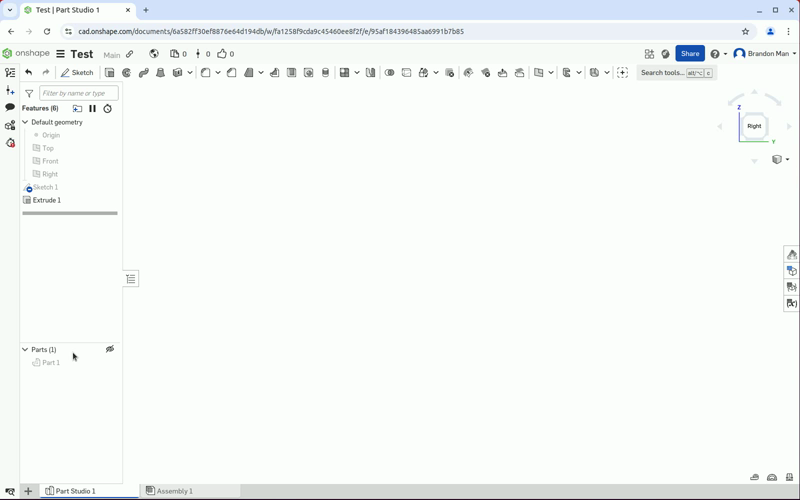
key_down(shift)
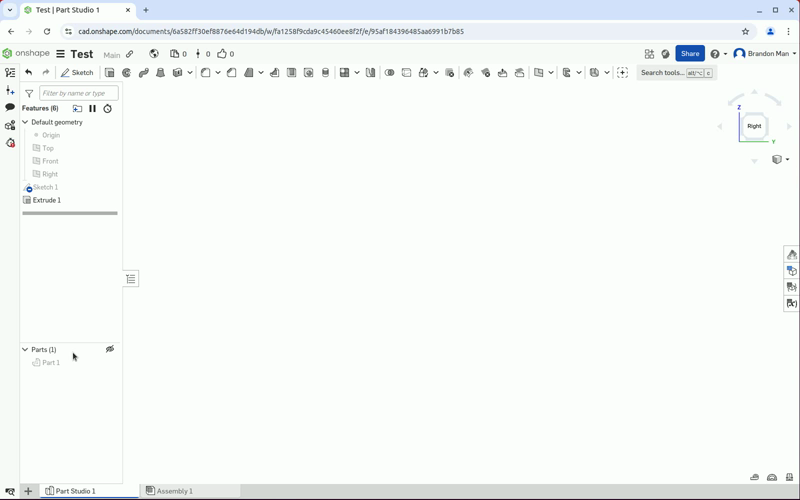
key(right)
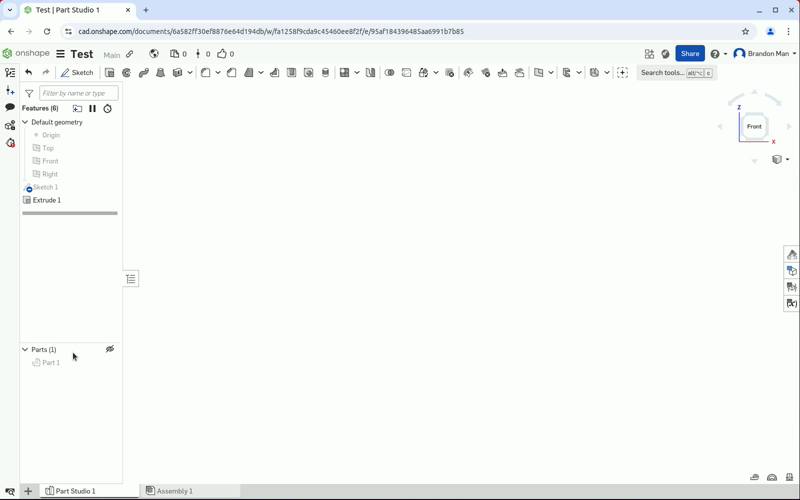
key_up(shift)
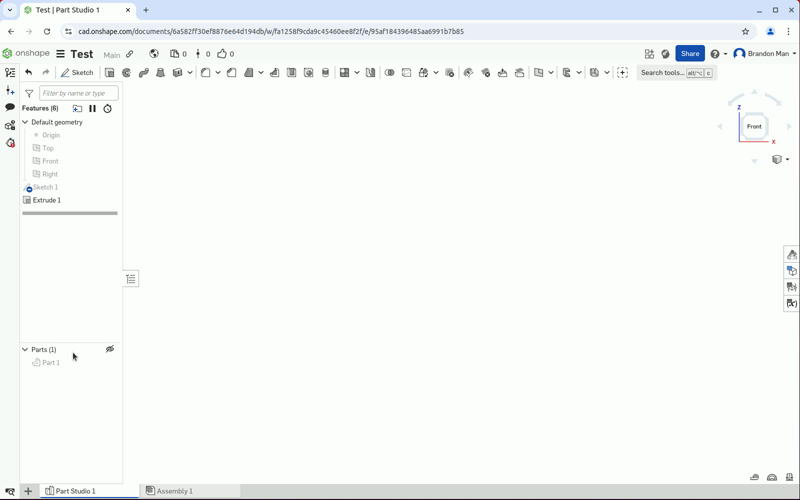
key(space)
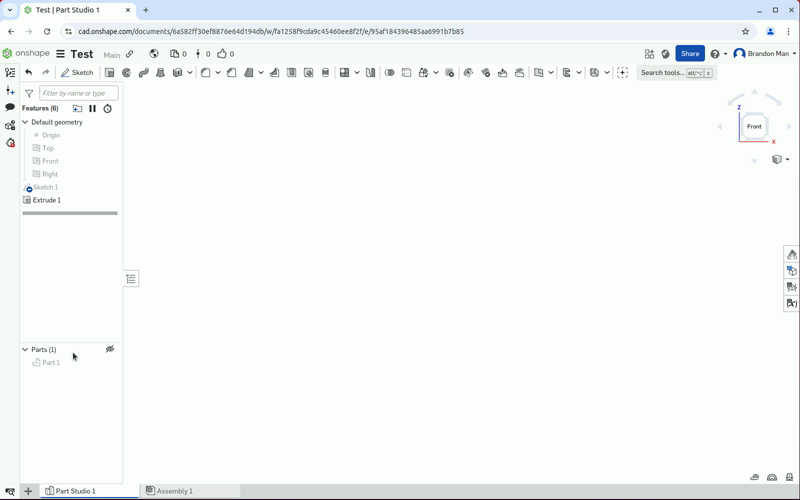
key_down(shift)
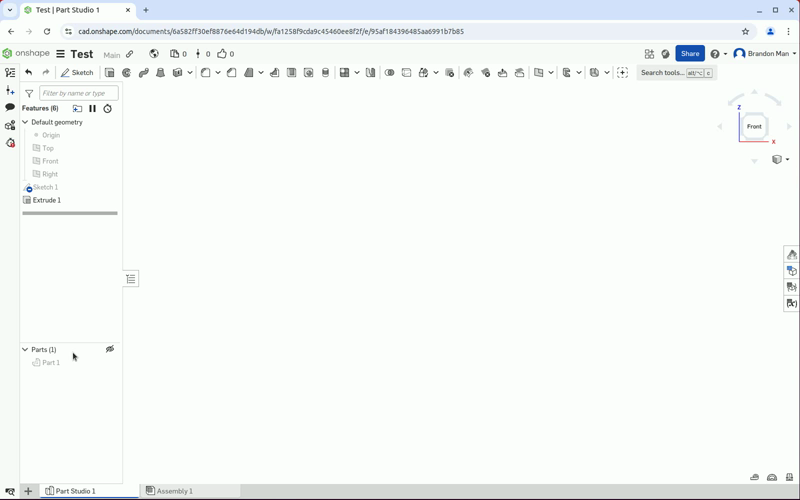
key(down)
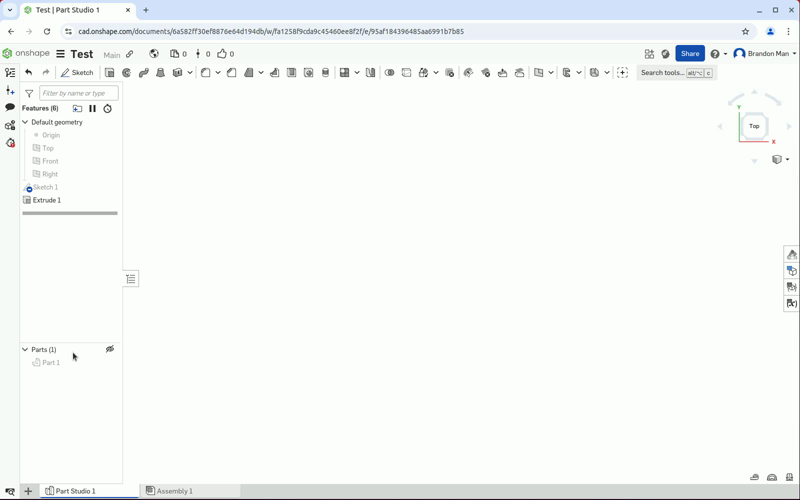
key_up(shift)
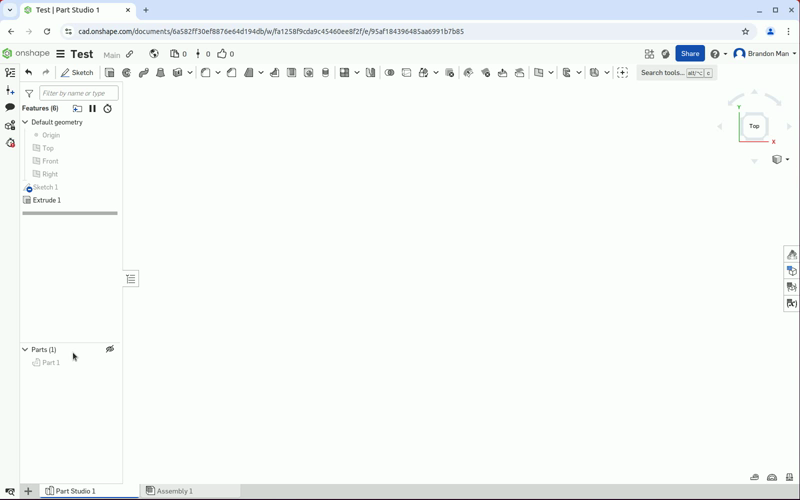
mouse_move(73, 352)
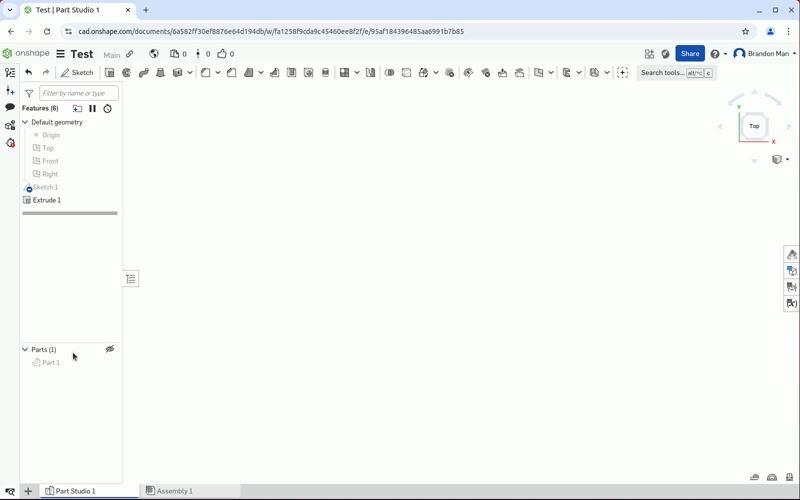
key(shift+y)
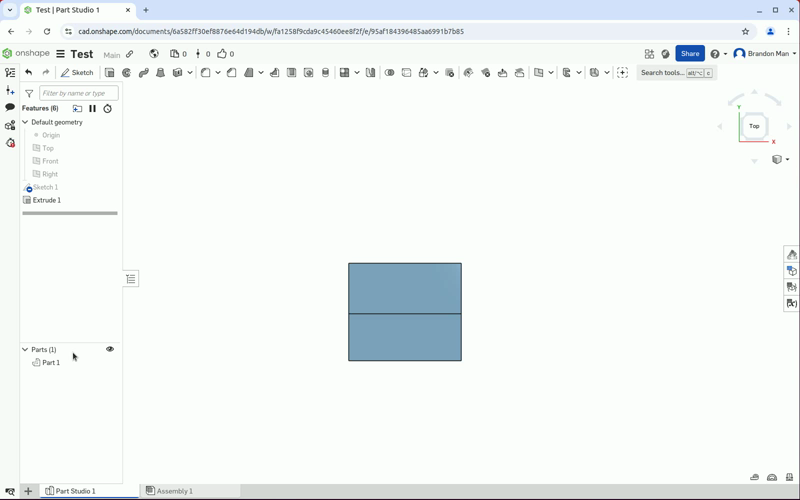
mouse_move(541, 75)
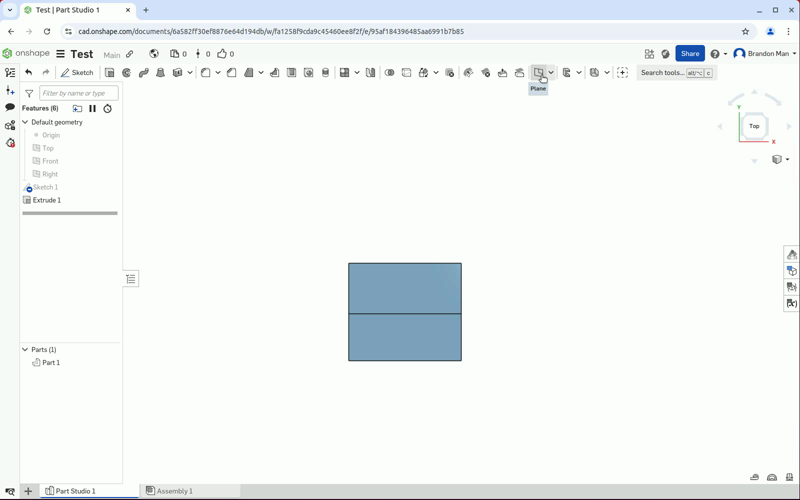
click(541, 75)
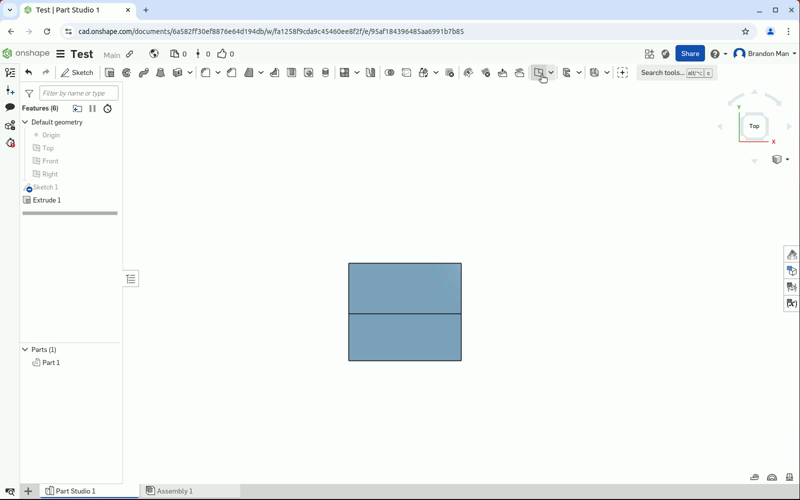
mouse_move(73, 150)
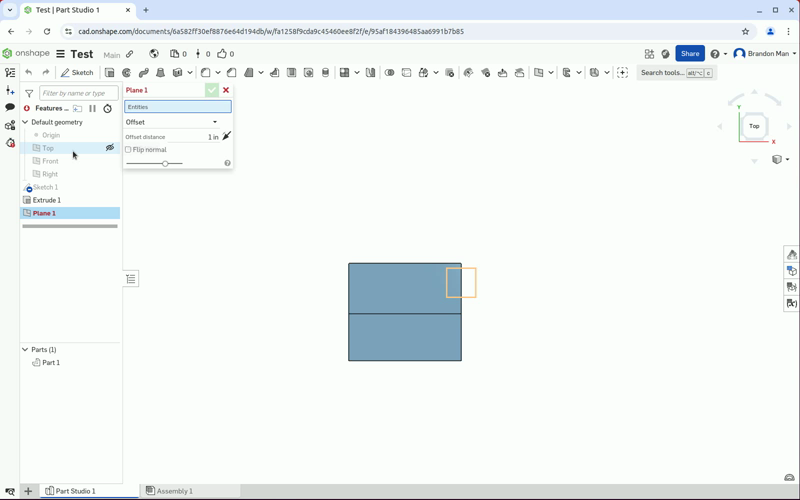
click(73, 150)
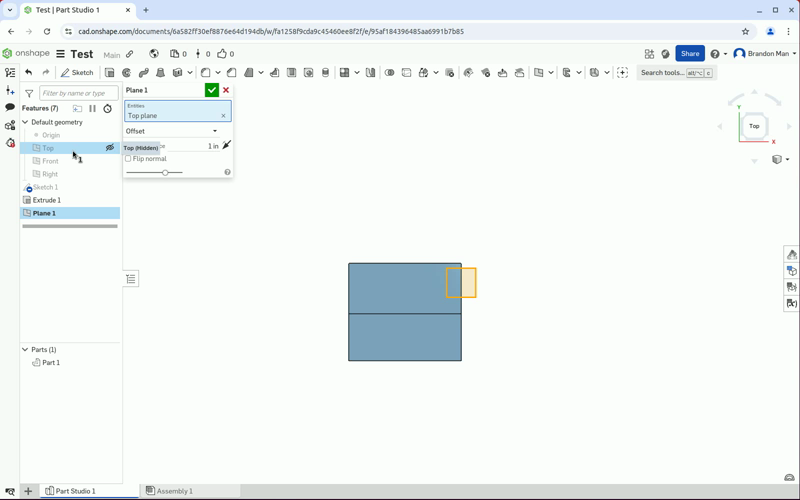
key(tab, 2)
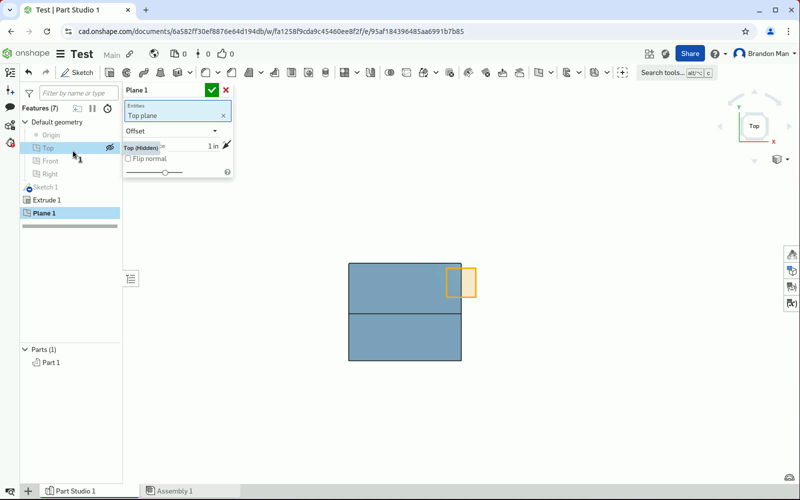
text(6.994)
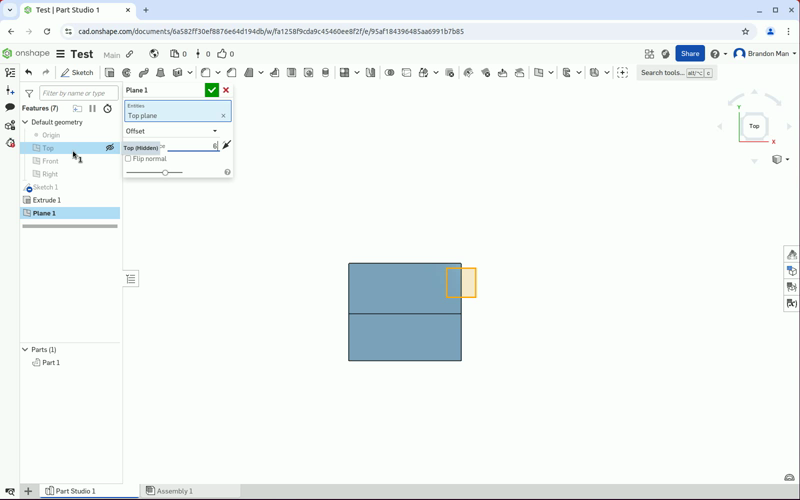
key(enter, 2)
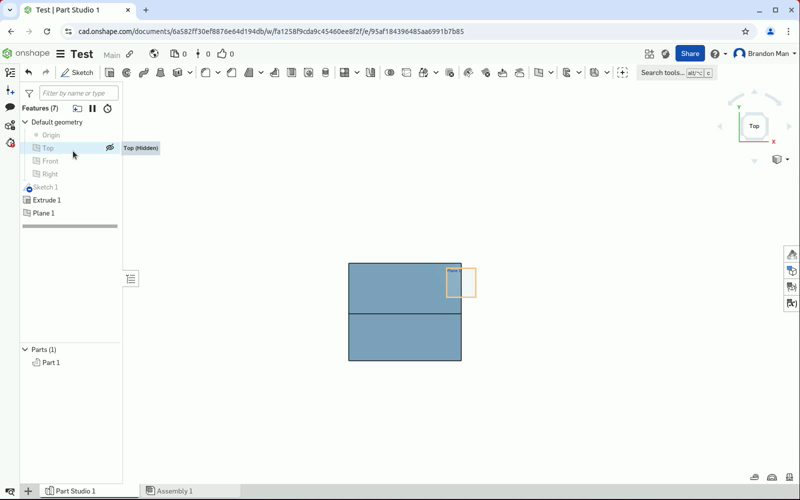
key(shift+s)
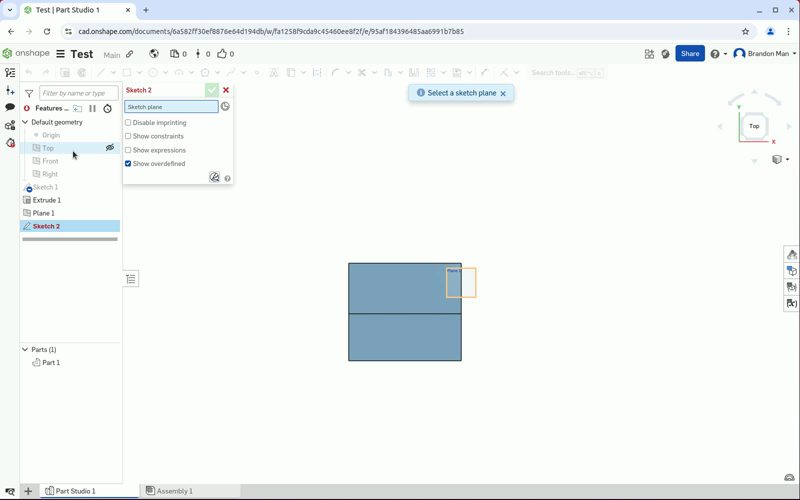
mouse_move(73, 215)
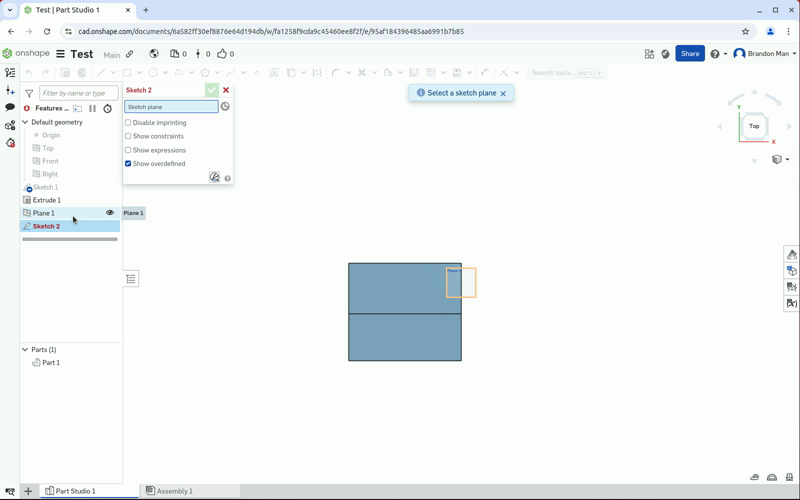
click(73, 215)
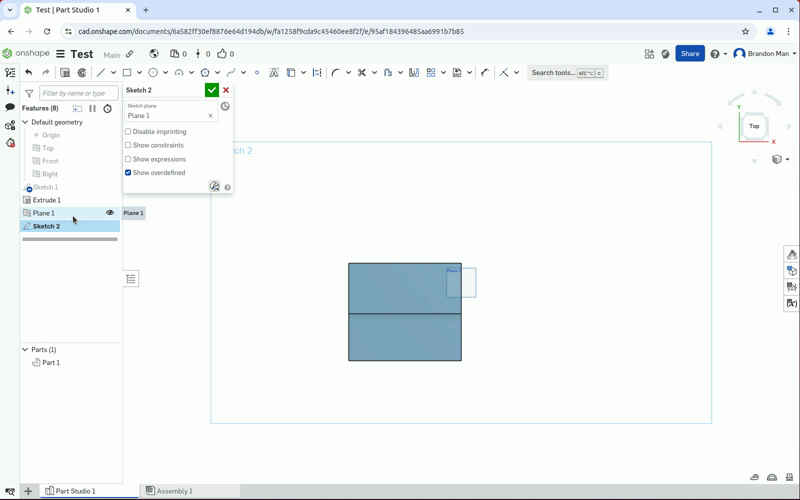
mouse_move(73, 352)
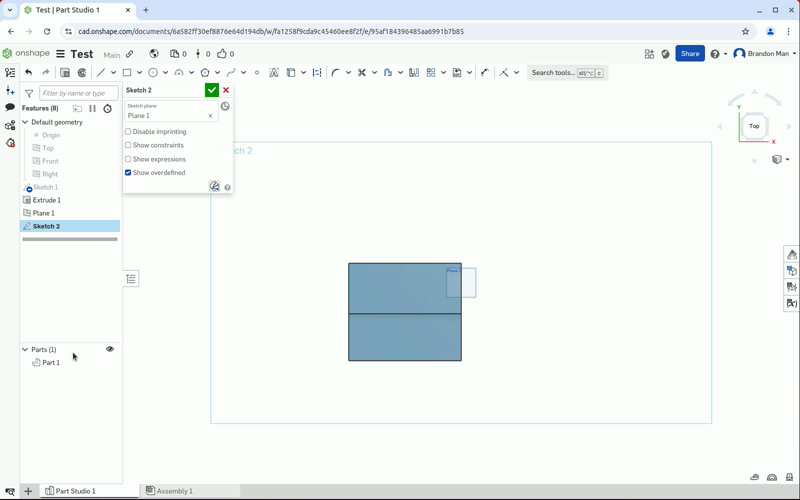
key(y)
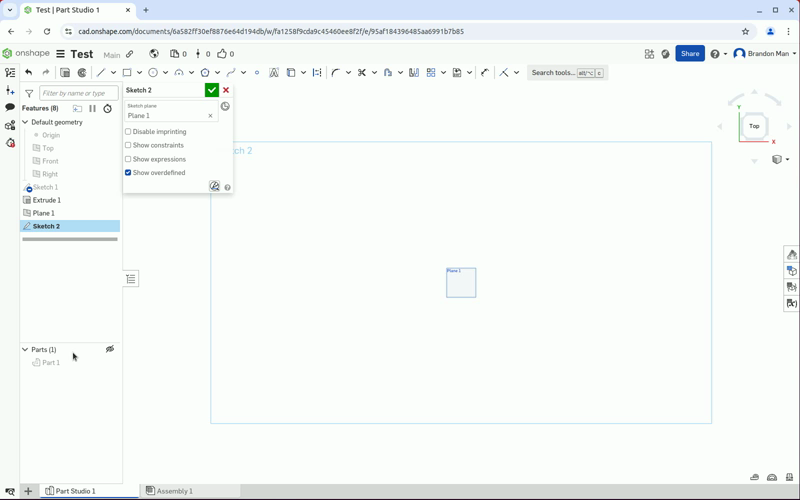
key(l)
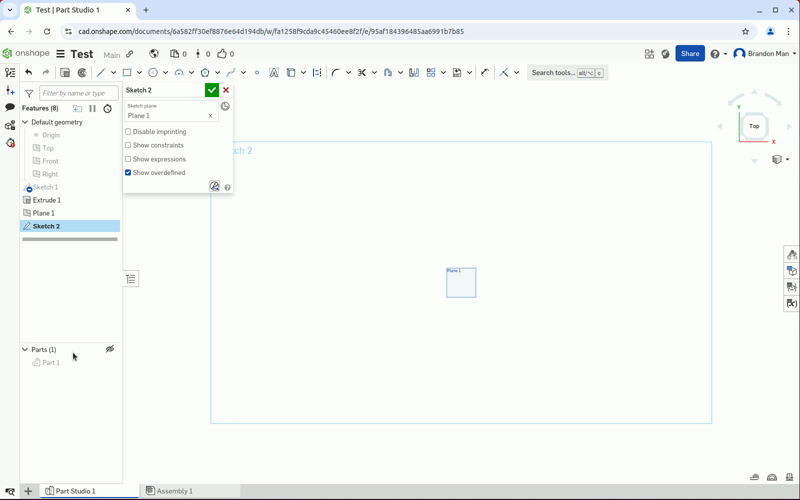
key_down(shift)
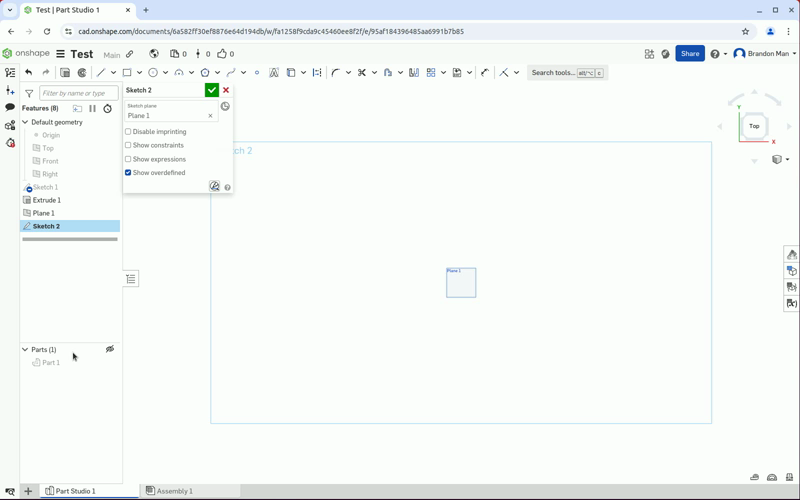
mouse_move(380, 313)
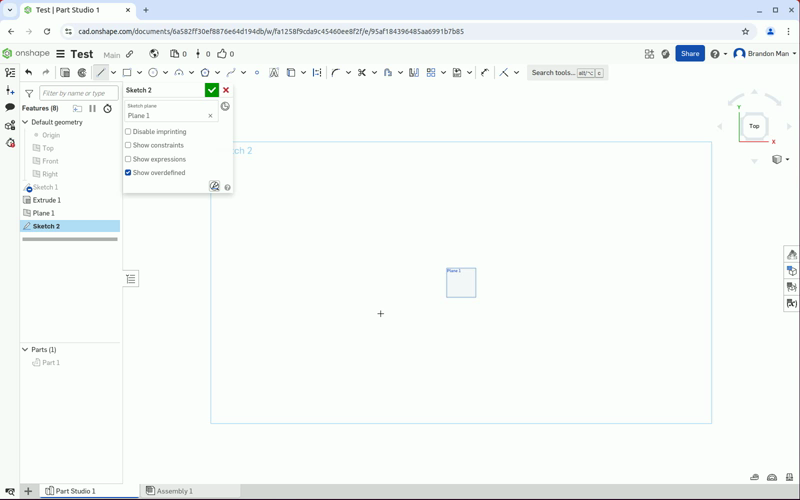
click(380, 313)
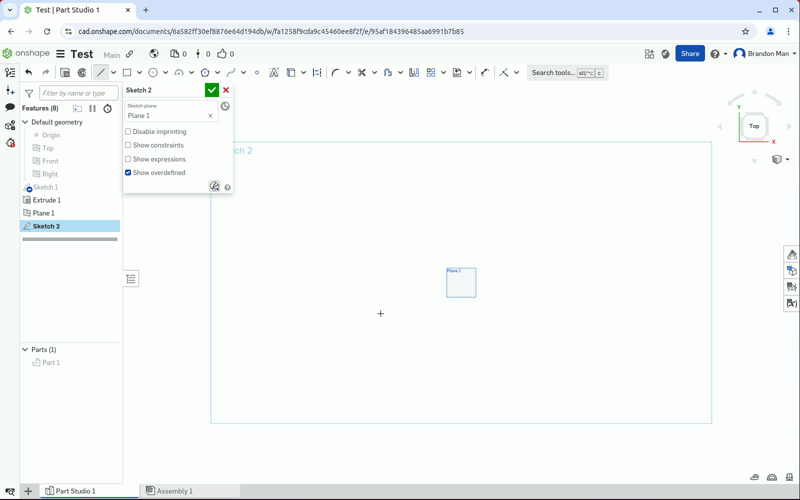
key_up(shift)
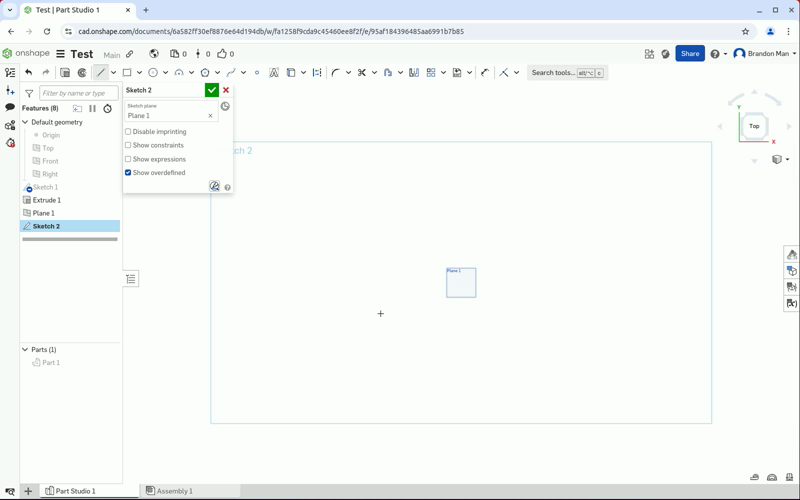
key_down(shift)
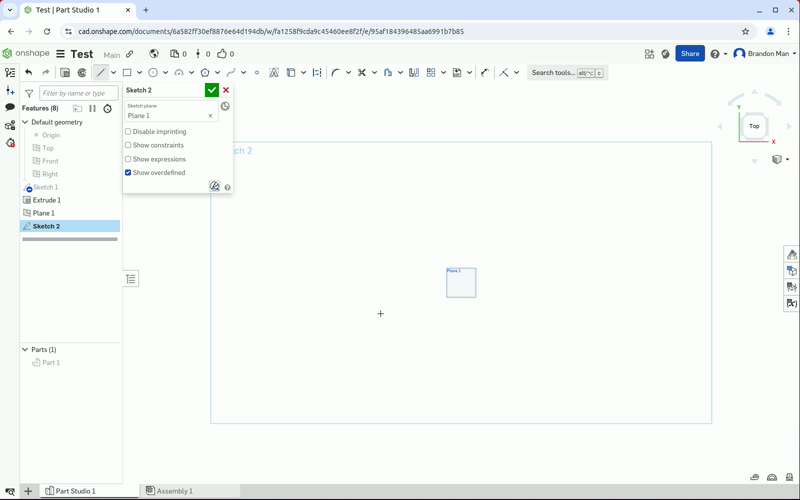
mouse_move(410, 313)
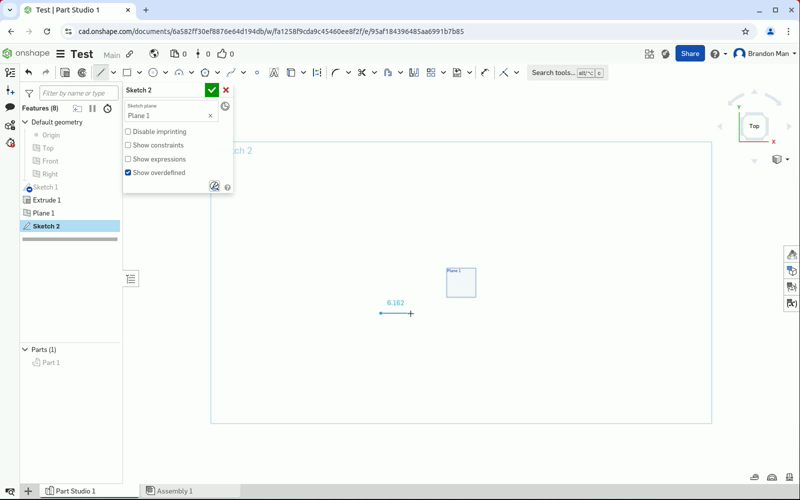
mouse_move(429, 313)
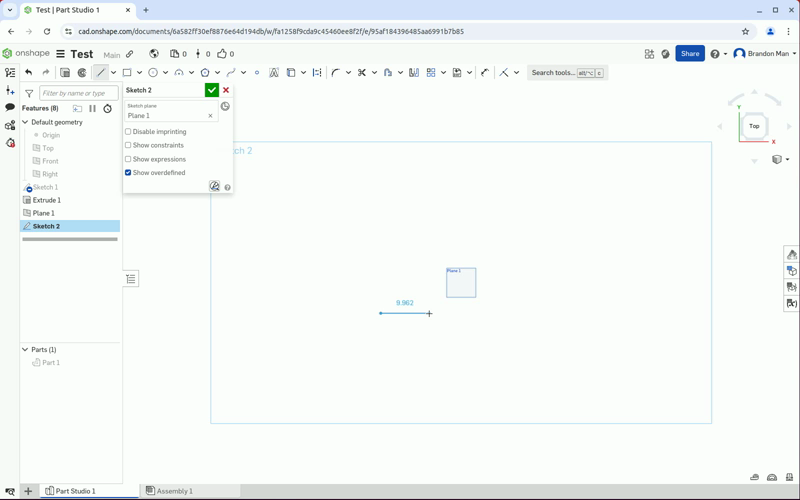
click(429, 313)
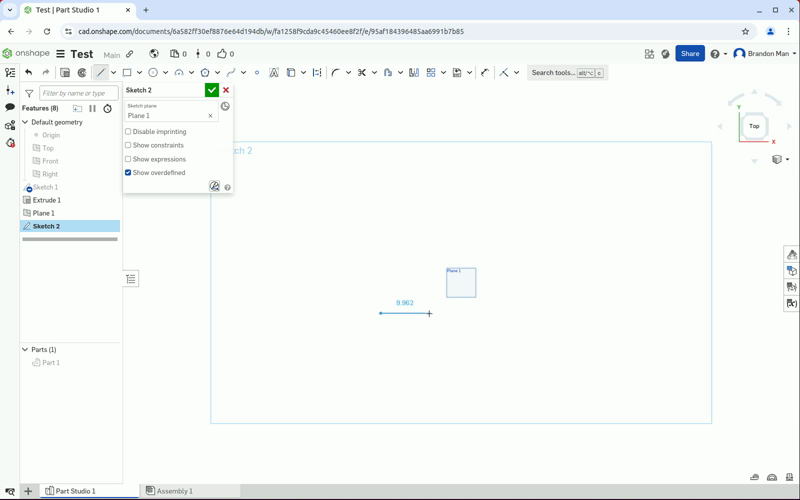
key_up(shift)
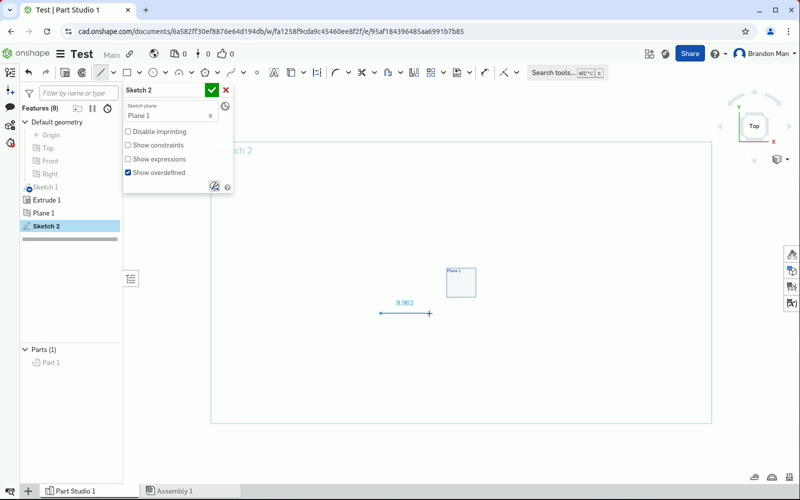
key_down(shift)
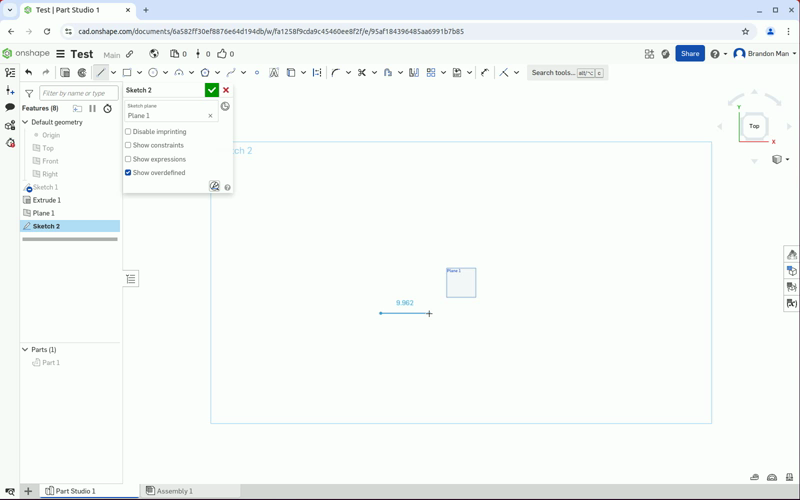
mouse_move(459, 313)
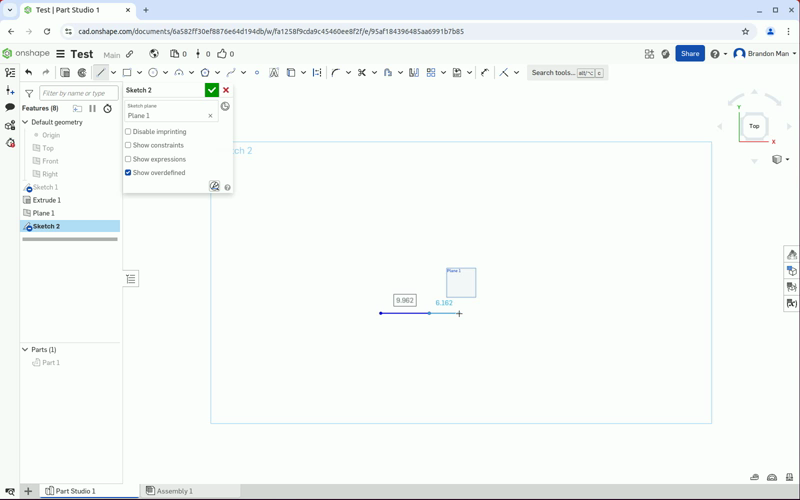
mouse_move(429, 288)
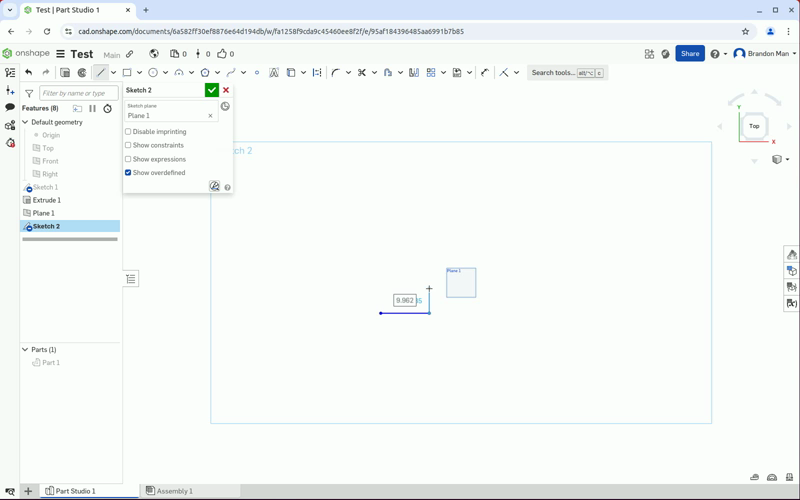
click(429, 288)
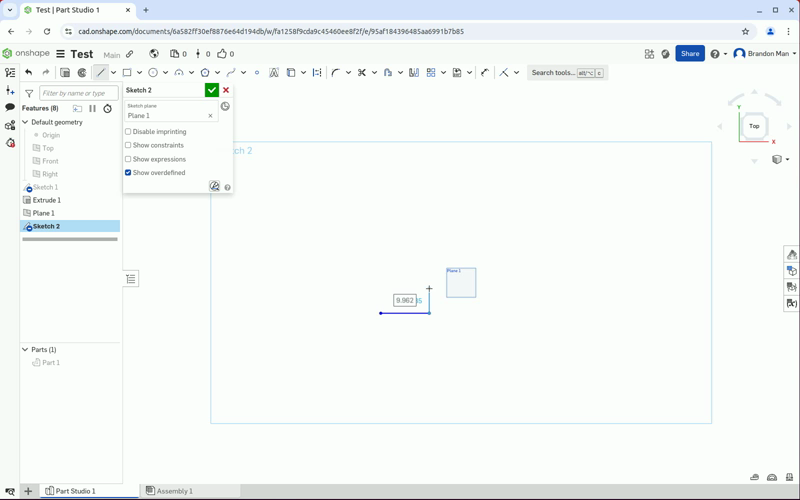
key_up(shift)
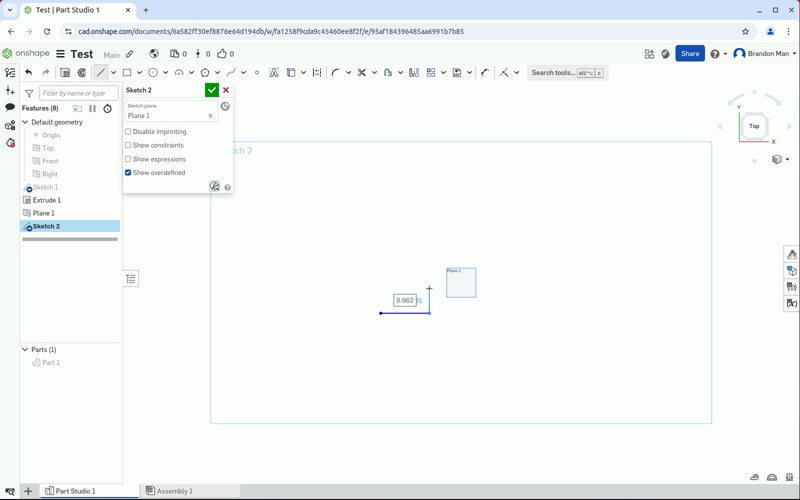
key_down(shift)
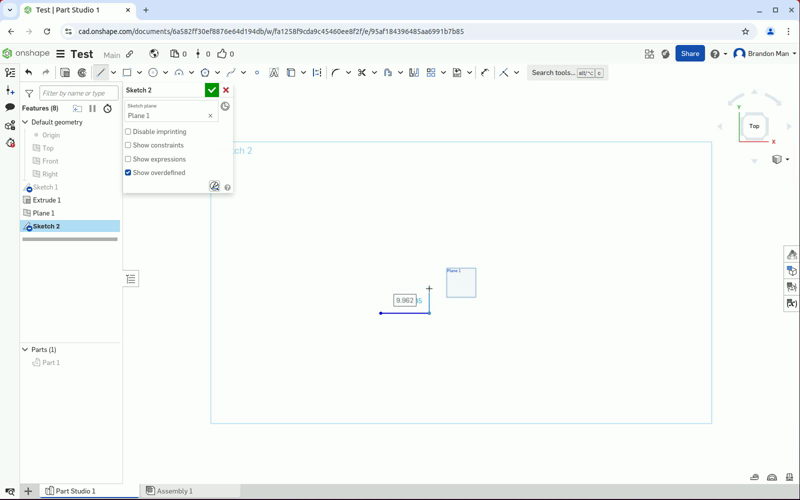
mouse_move(459, 288)
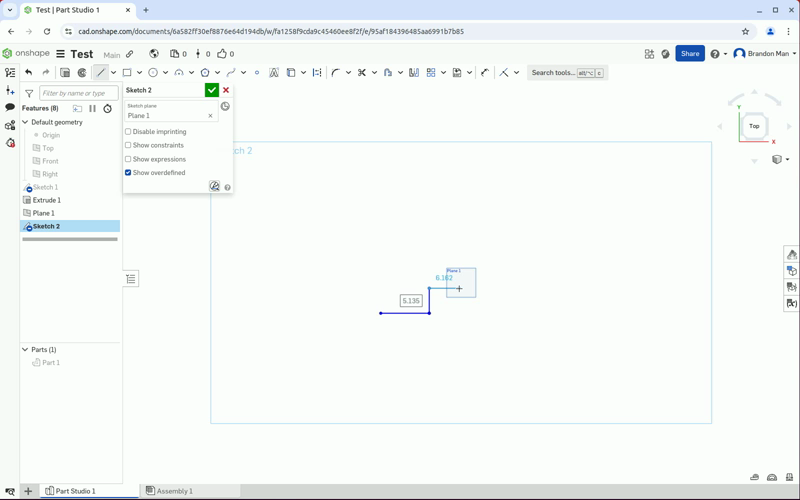
mouse_move(429, 263)
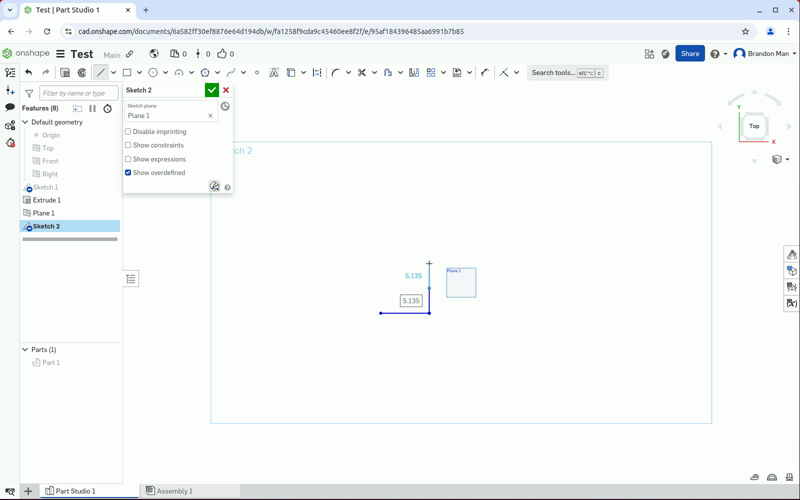
click(429, 263)
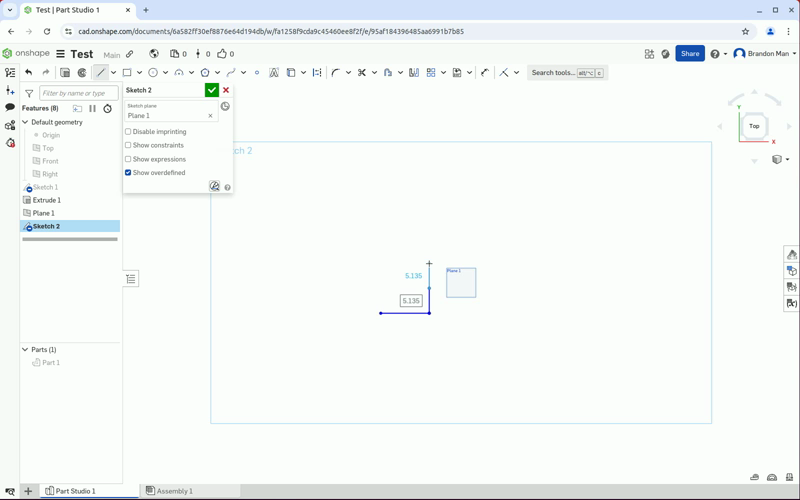
key_up(shift)
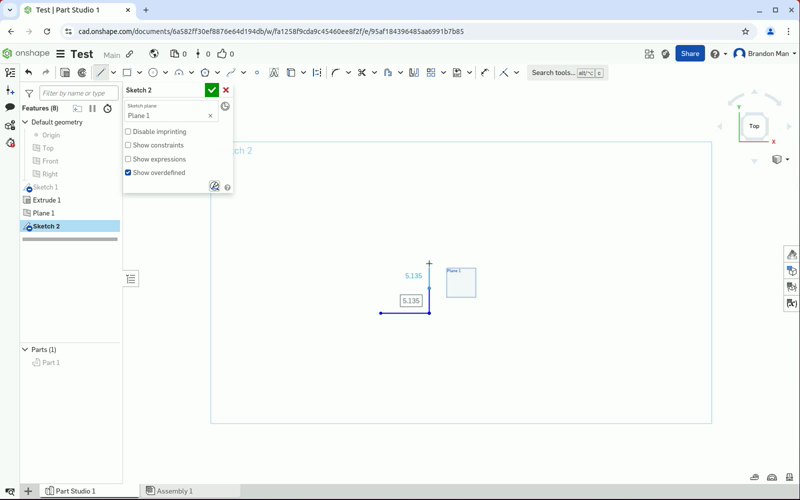
key_down(shift)
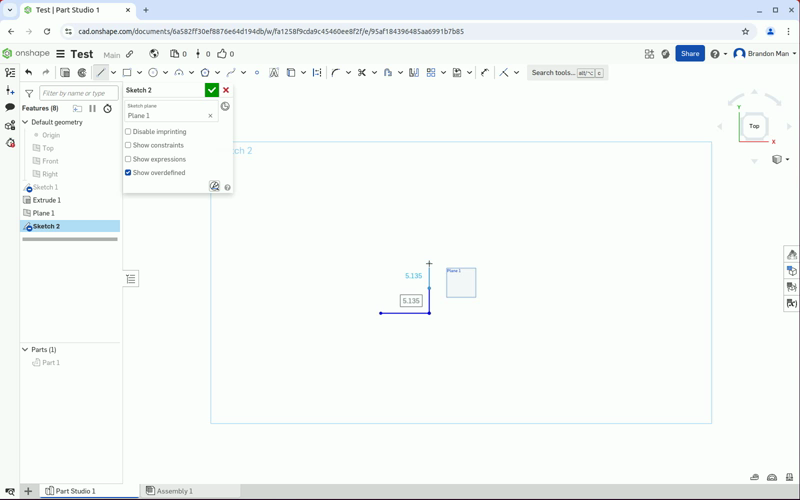
mouse_move(459, 263)
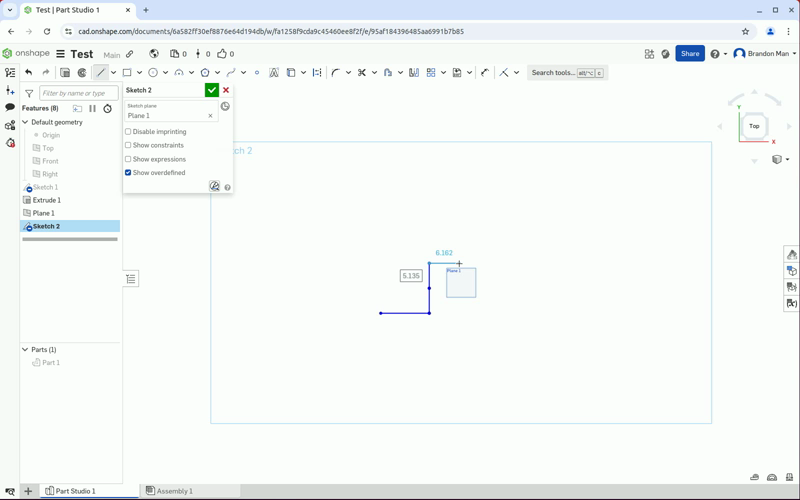
mouse_move(380, 263)
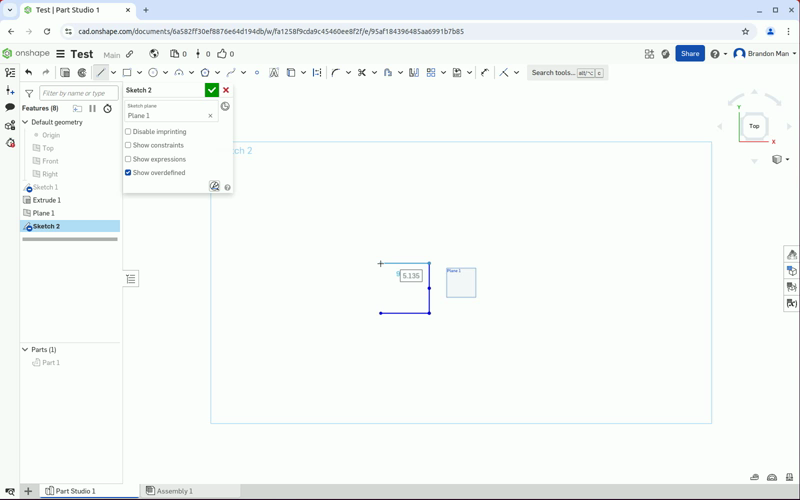
click(380, 263)
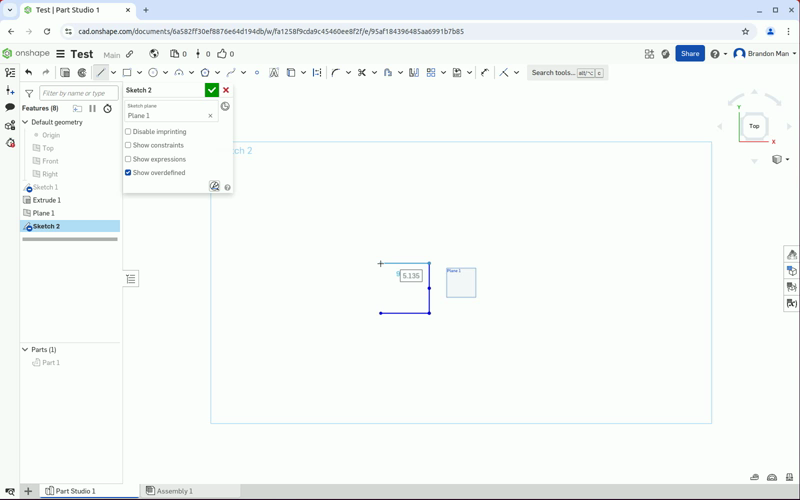
key_up(shift)
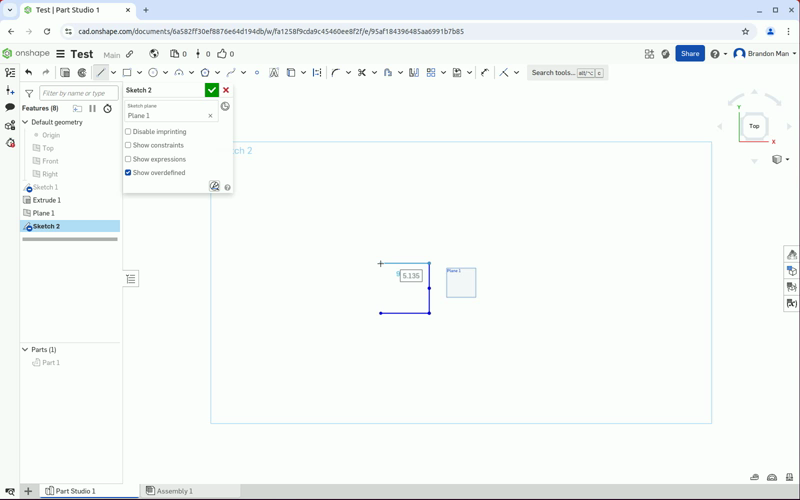
key_down(shift)
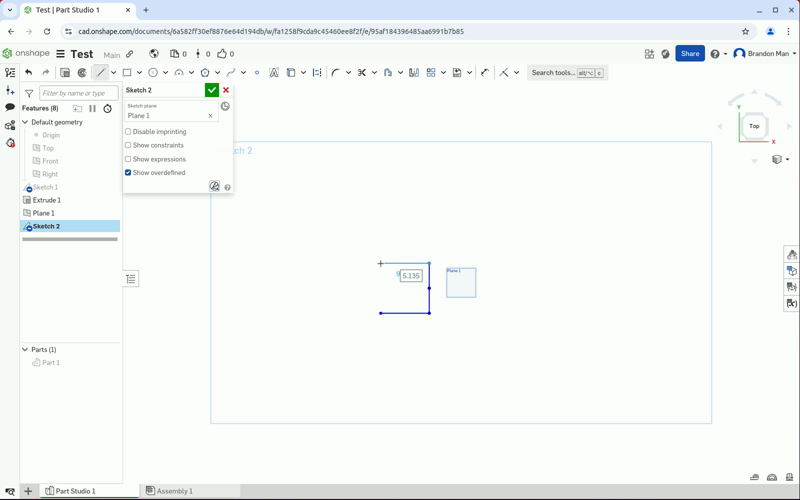
mouse_move(410, 263)
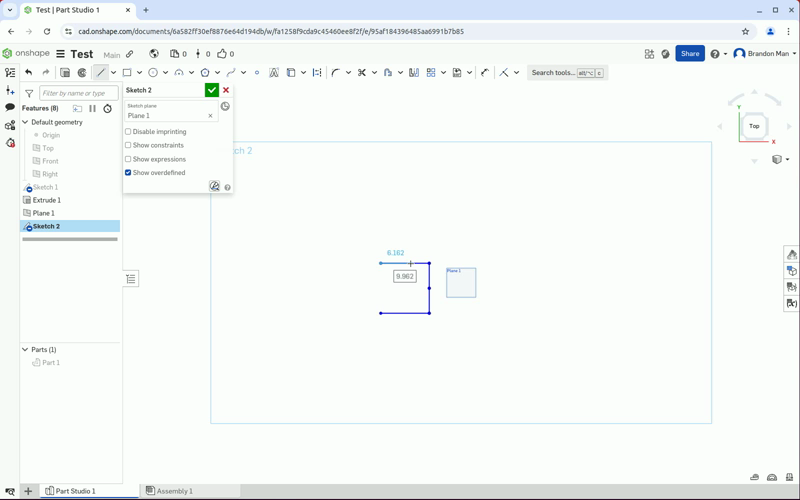
mouse_move(380, 288)
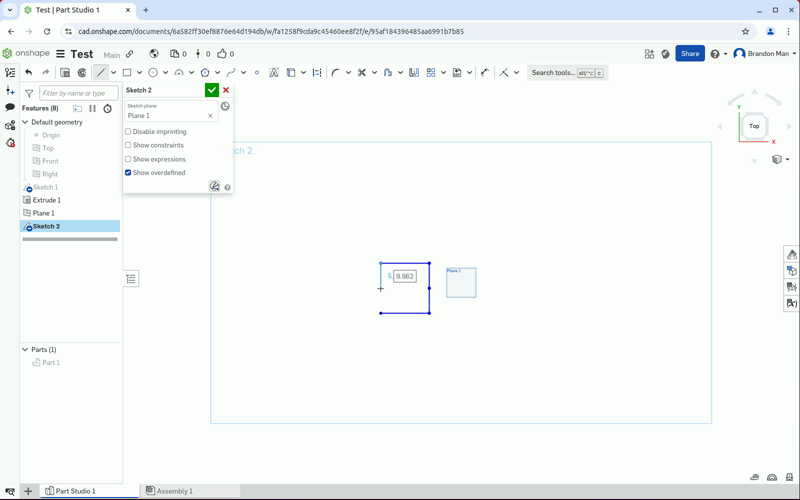
click(380, 288)
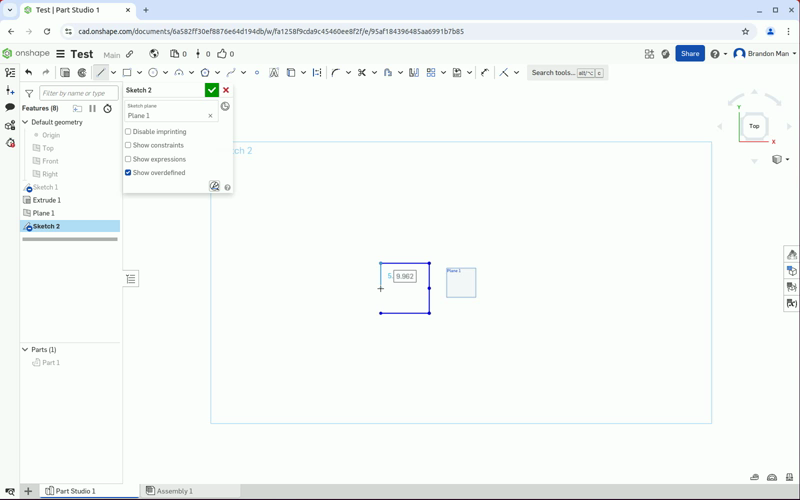
key_up(shift)
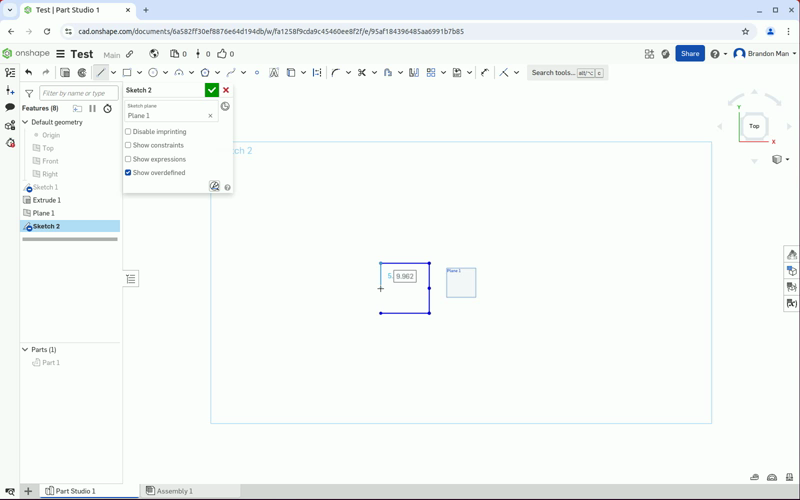
mouse_move(410, 288)
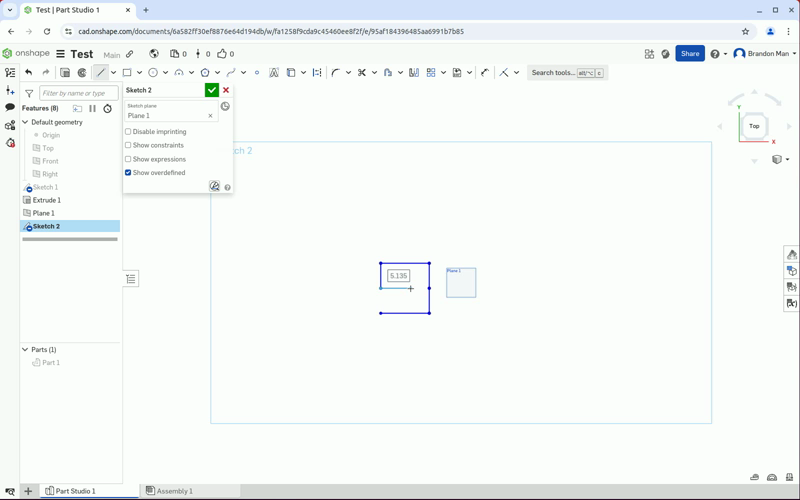
key_down(shift)
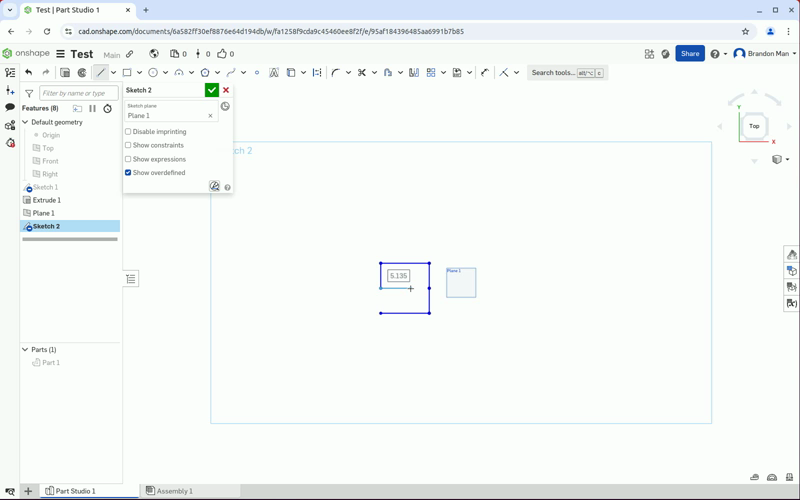
mouse_move(380, 313)
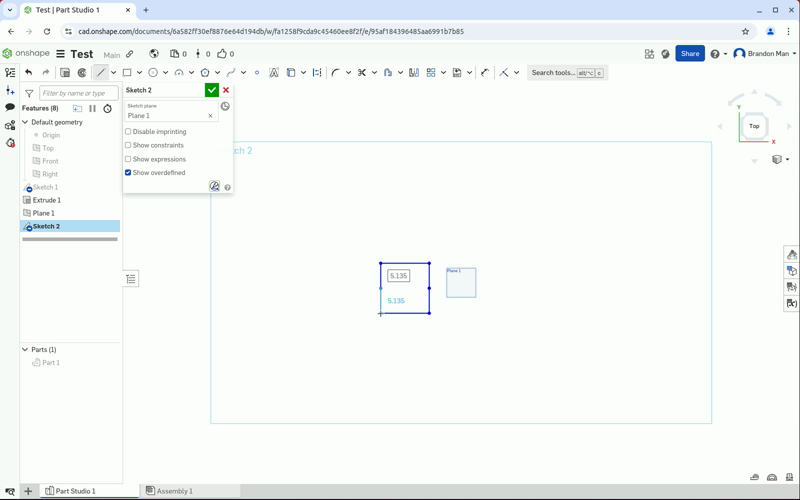
key_up(shift)
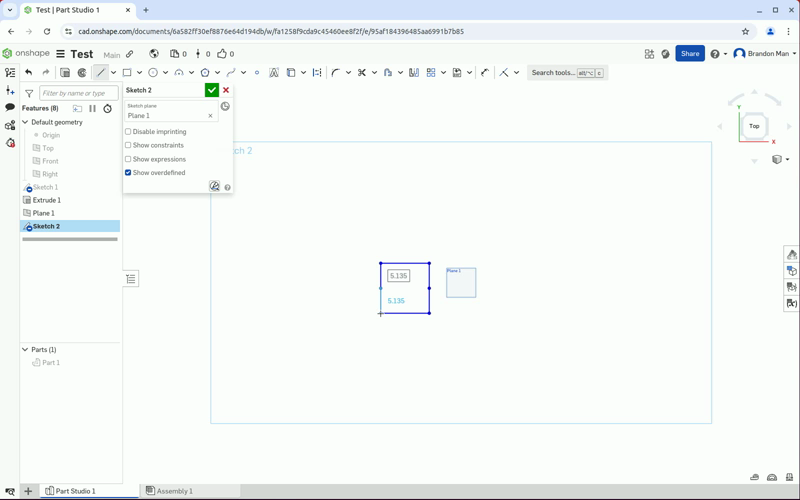
click(380, 313)
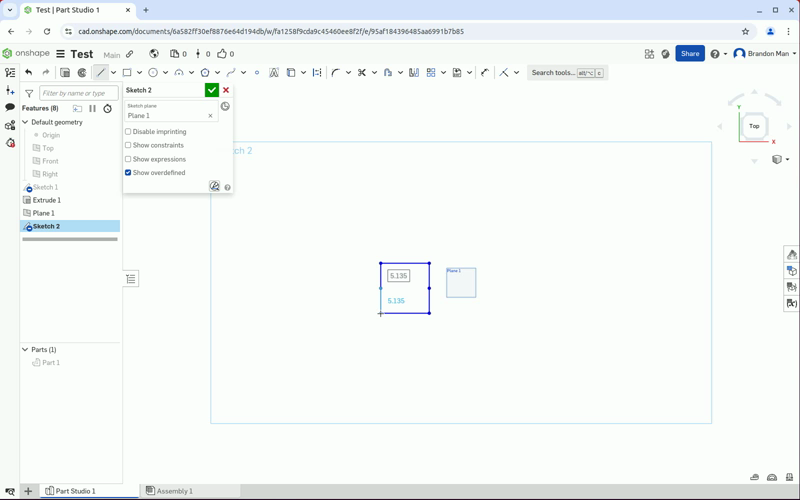
key(esc)
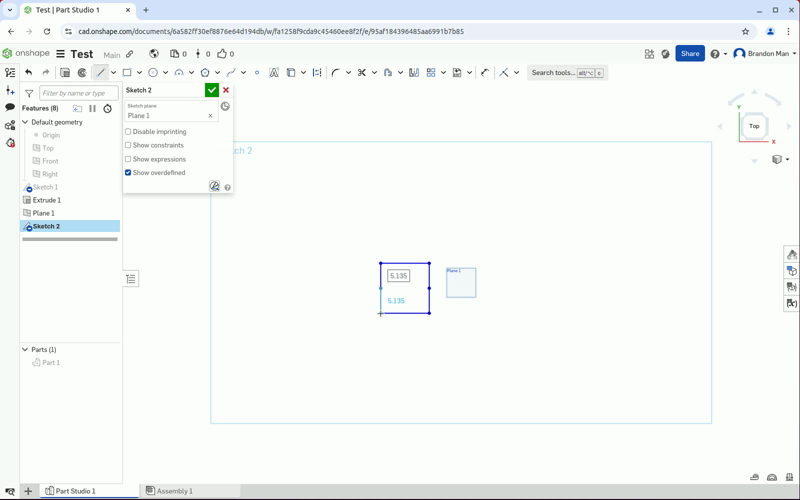
mouse_move(399, 300)
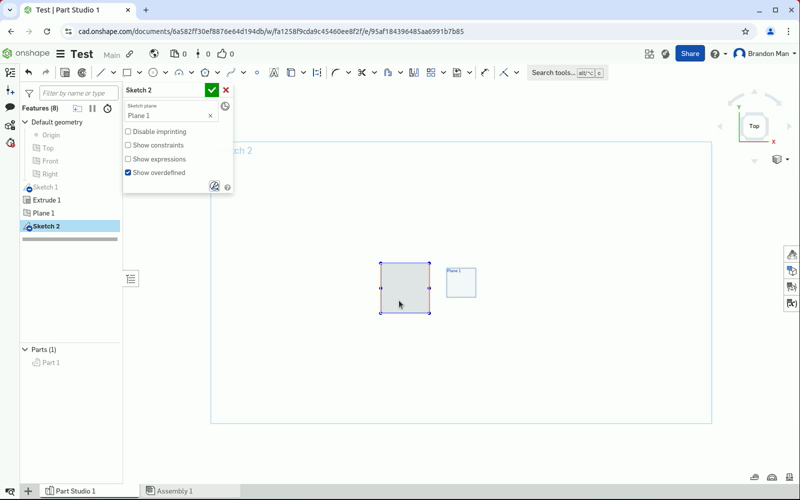
click(399, 300)
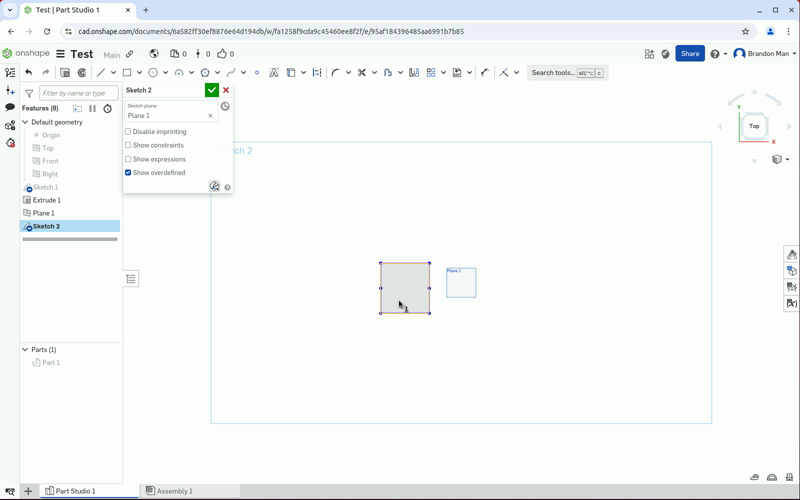
mouse_move(73, 352)
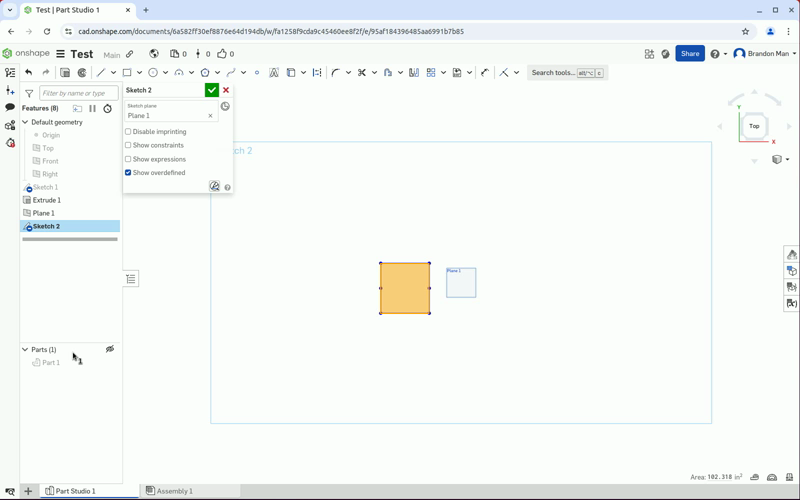
key(shift+y)
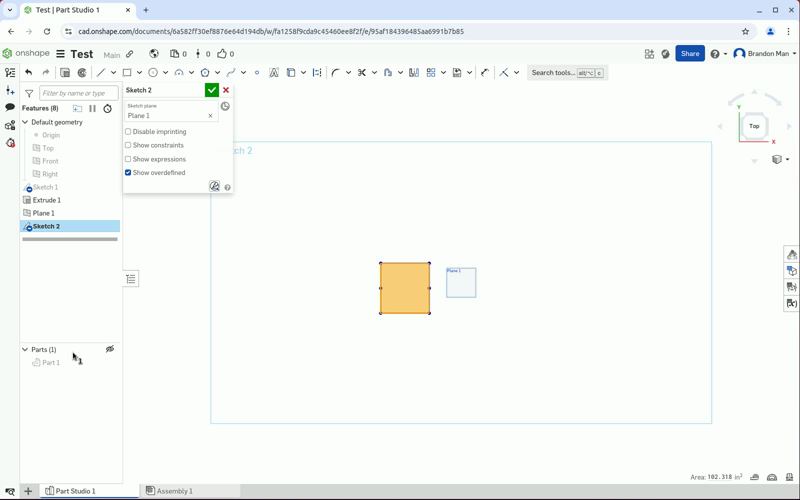
key(shift+e)
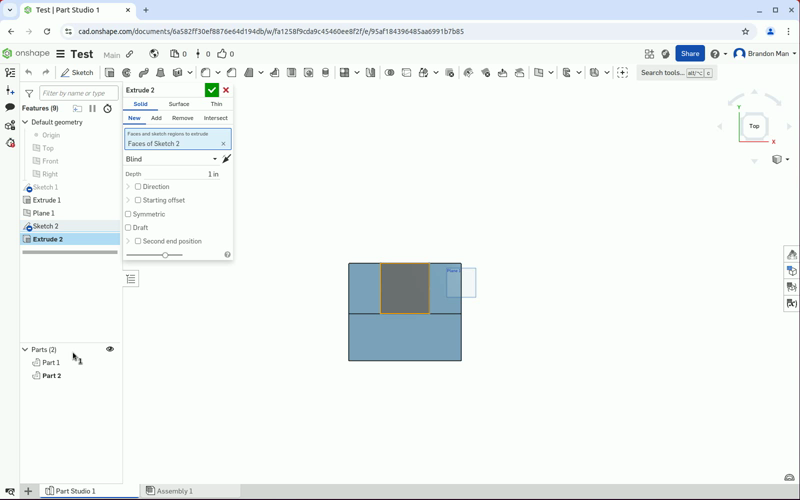
mouse_move(143, 106)
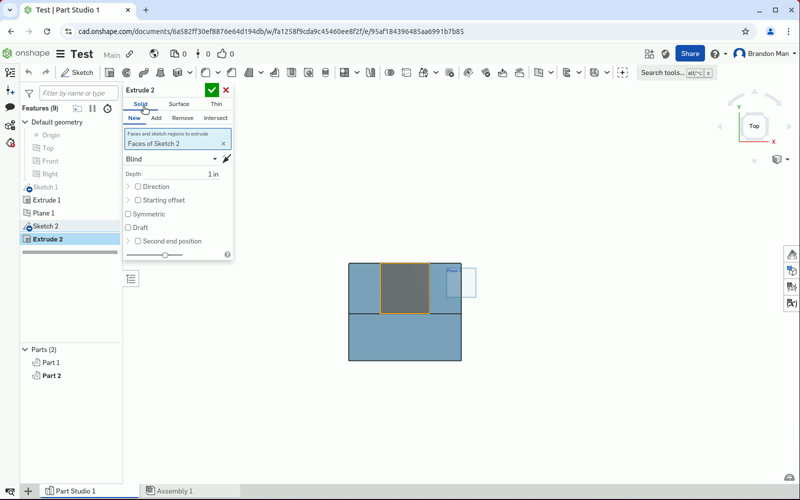
click(143, 106)
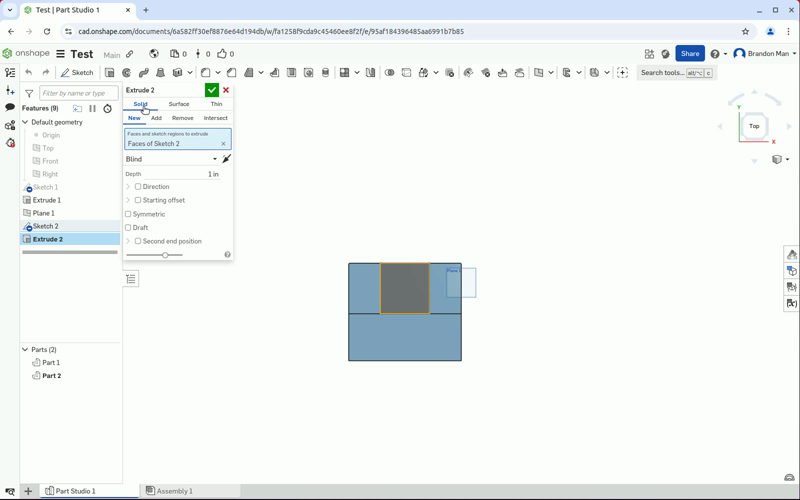
mouse_move(186, 120)
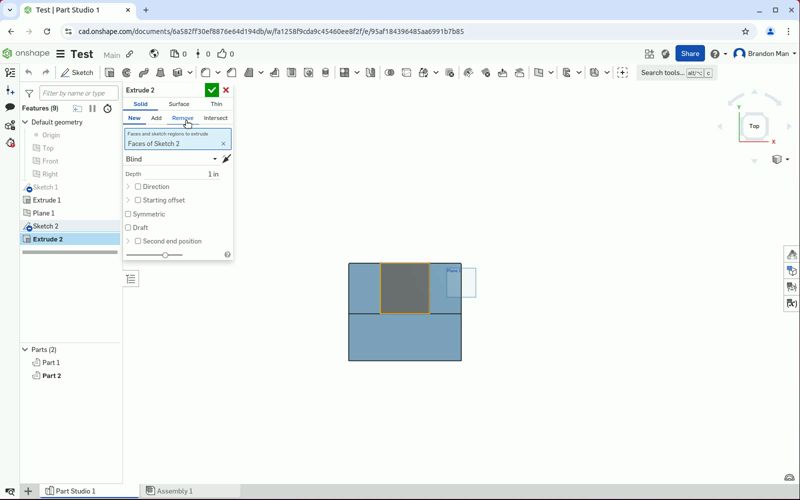
click(186, 120)
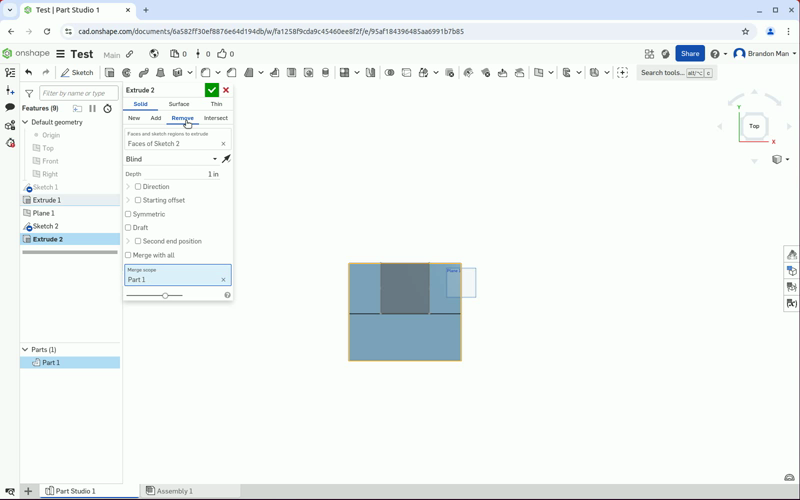
key(tab, 4)
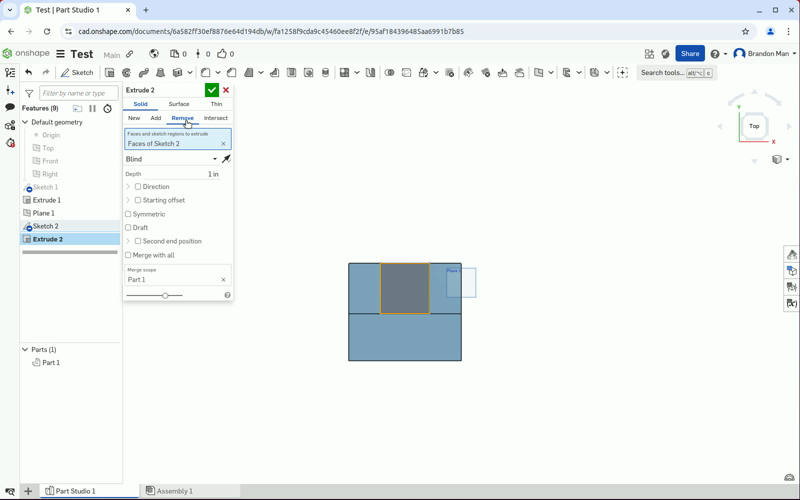
text(6.499)
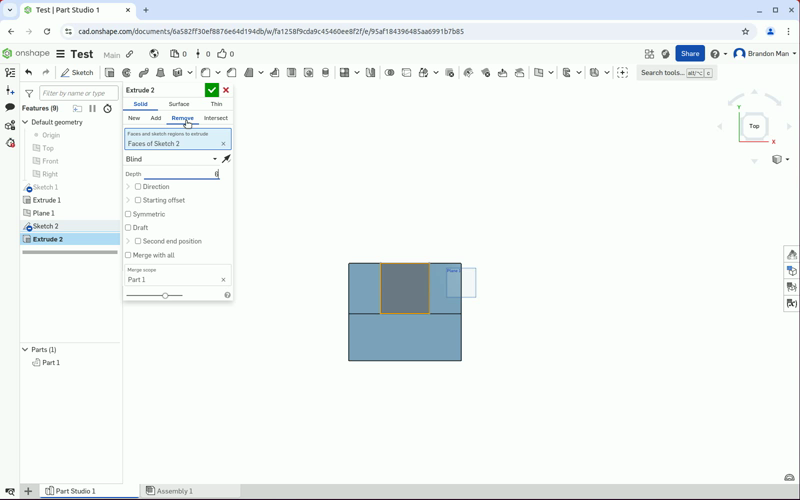
key(tab, 6)
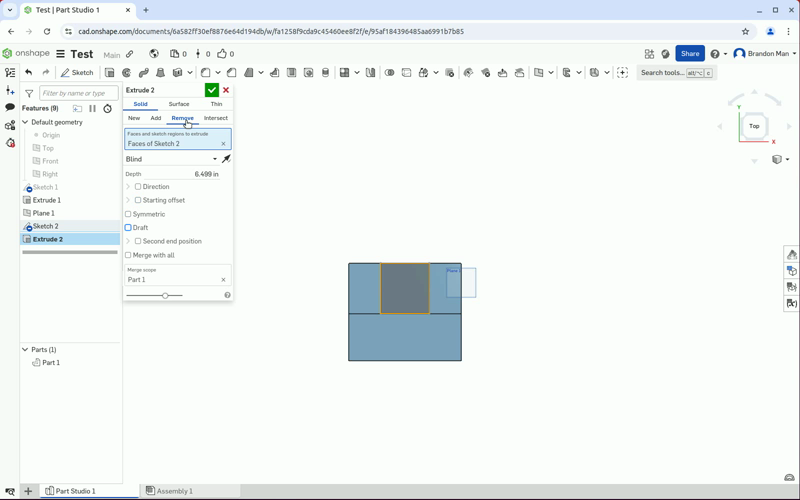
key(space)
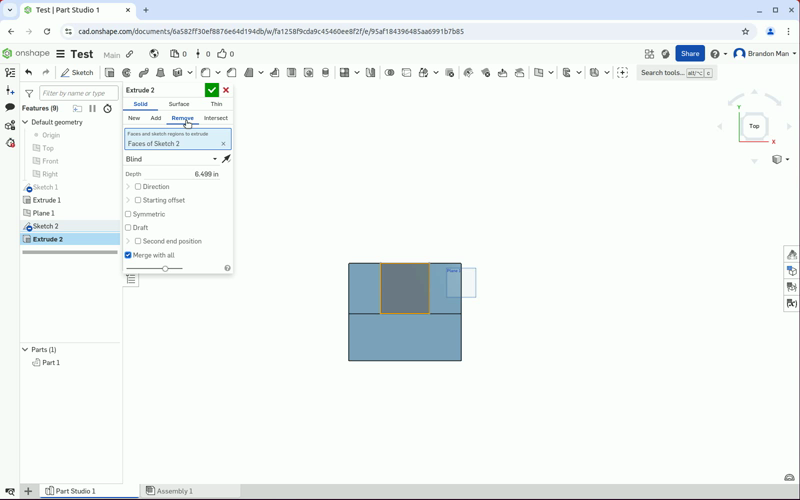
key(enter)
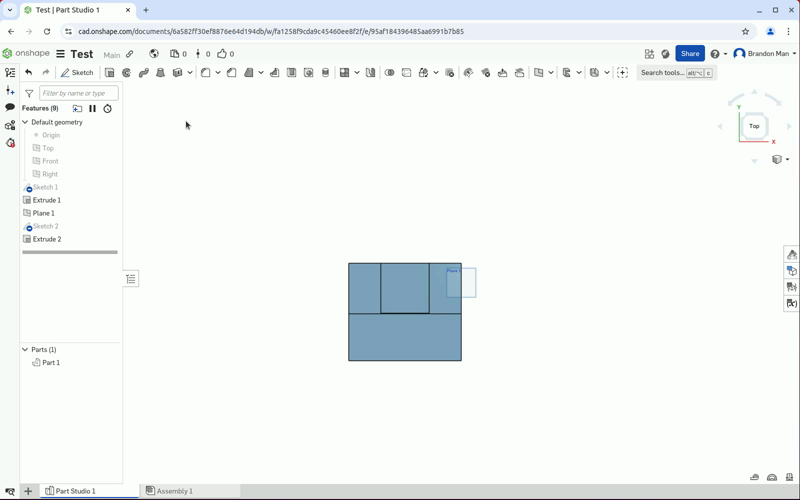
key(shift+h)
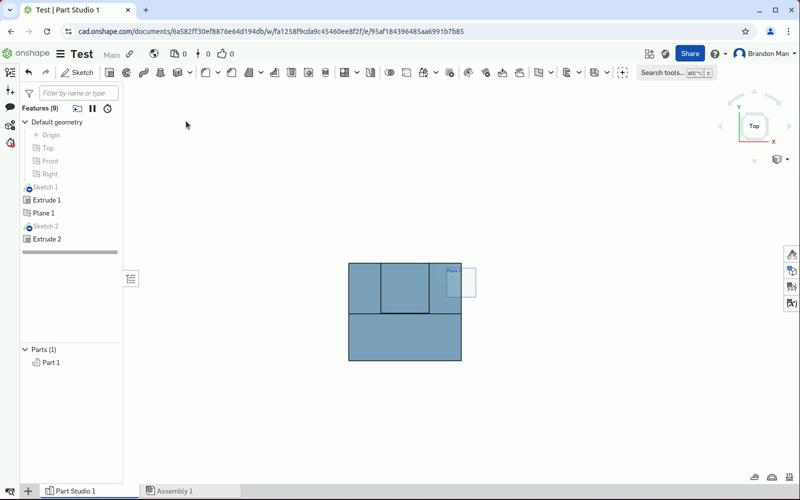
key(shift+h)
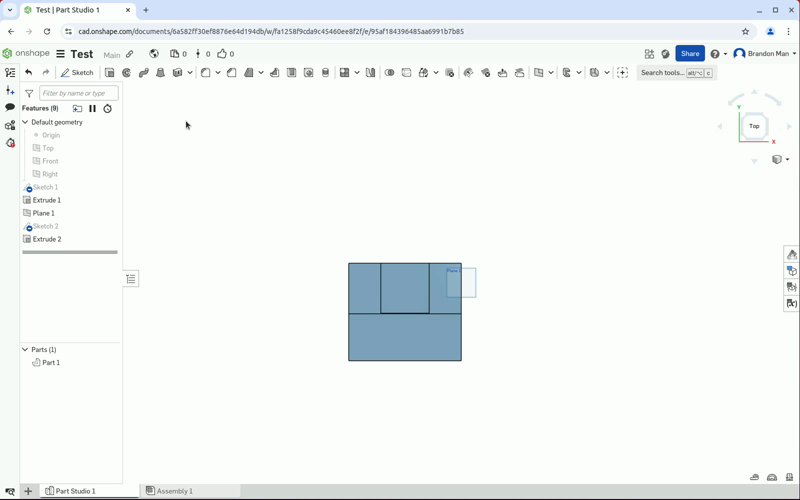
key(shift+7)
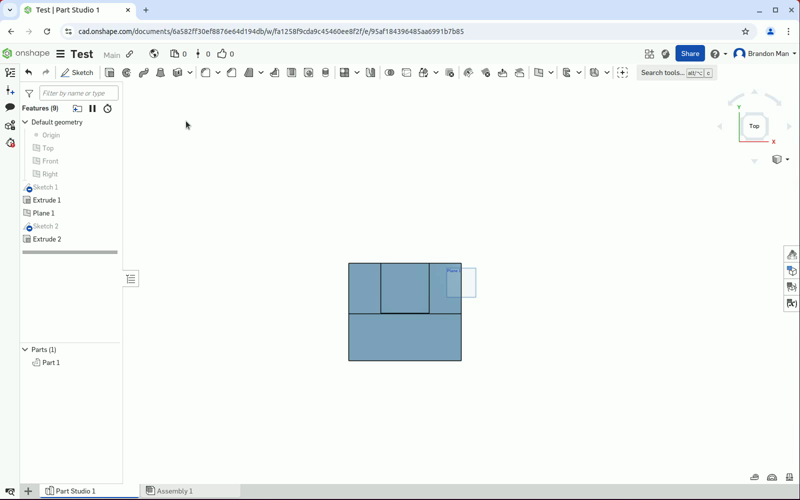
key(up, 3)
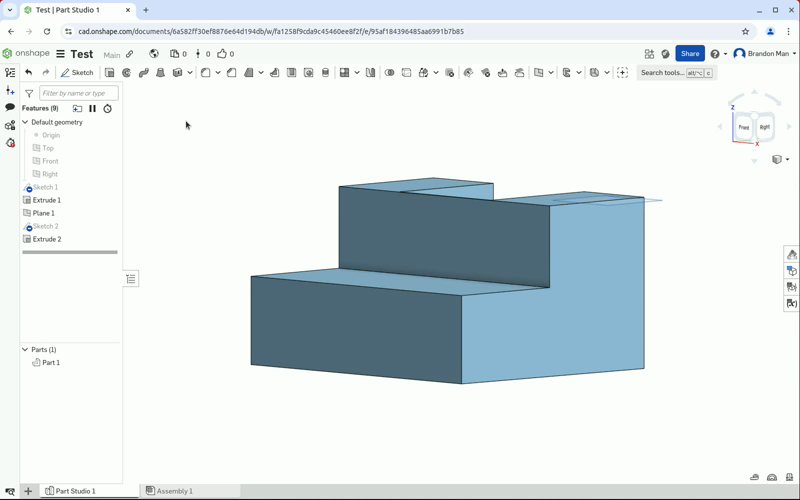
key(left, 3)
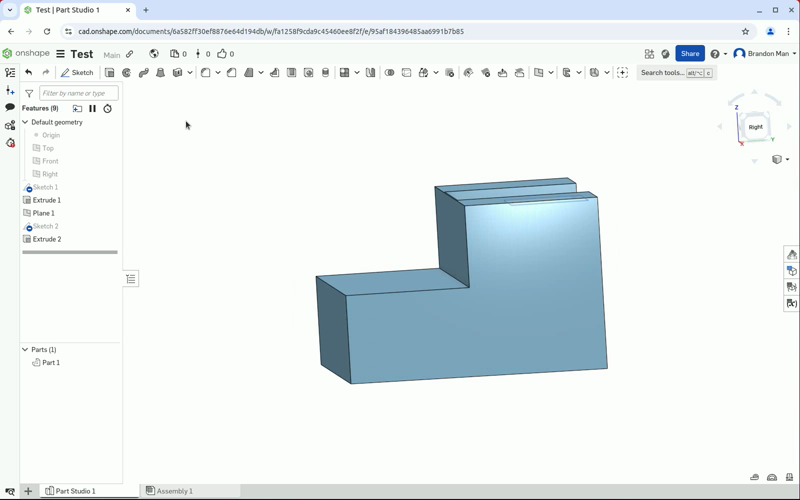
key(right, 3)
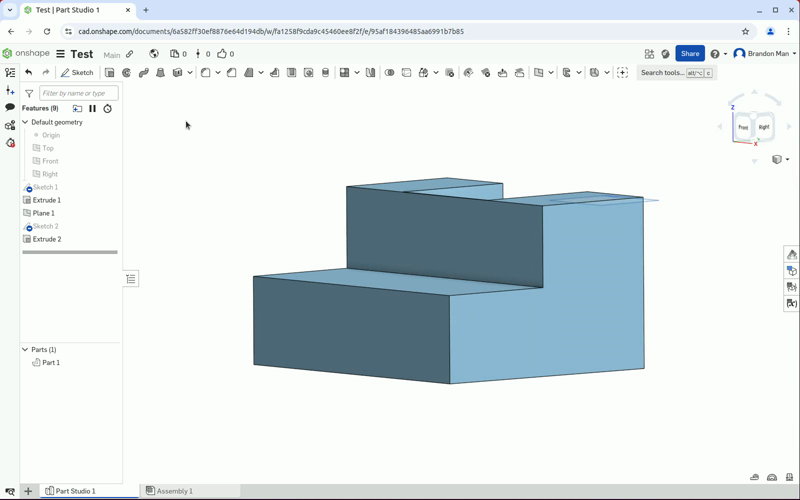
key(down, 3)
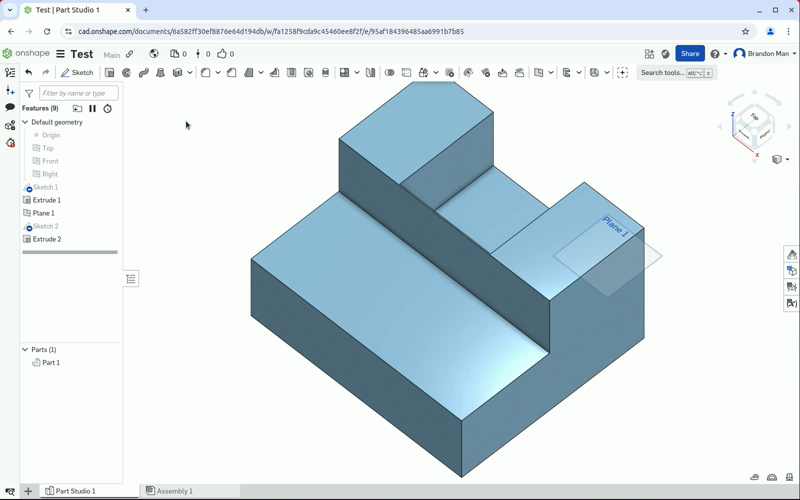
mouse_move(73, 189)
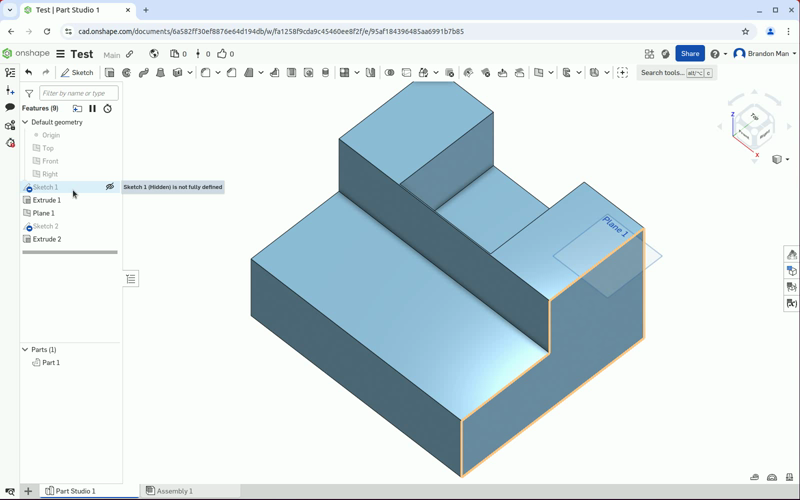
click(73, 189)